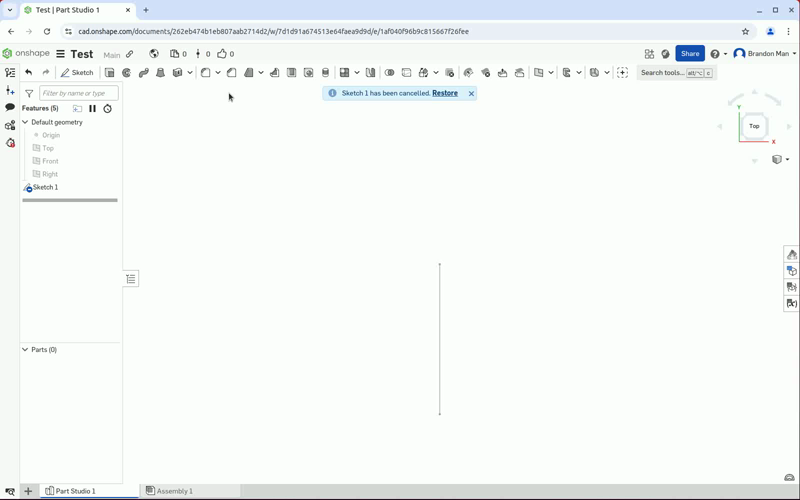
key(shift+h)
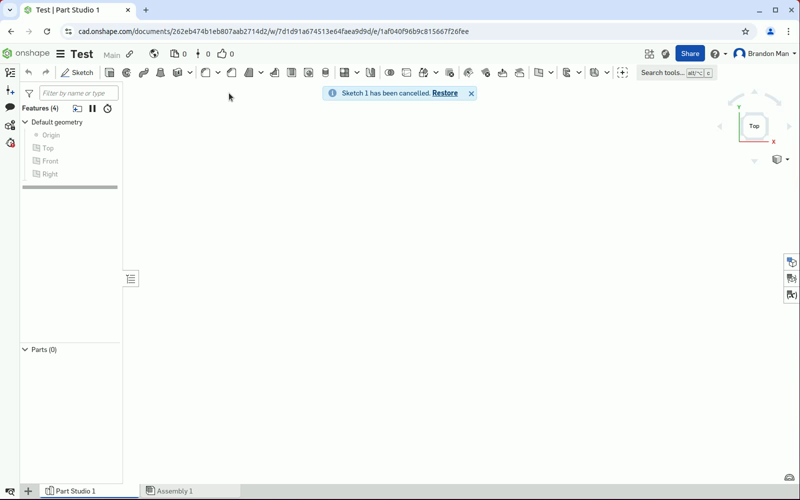
mouse_move(73, 352)
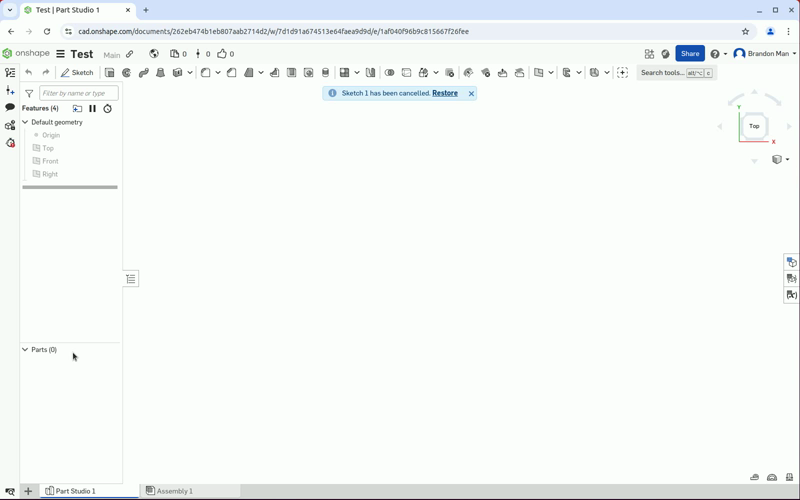
key(y)
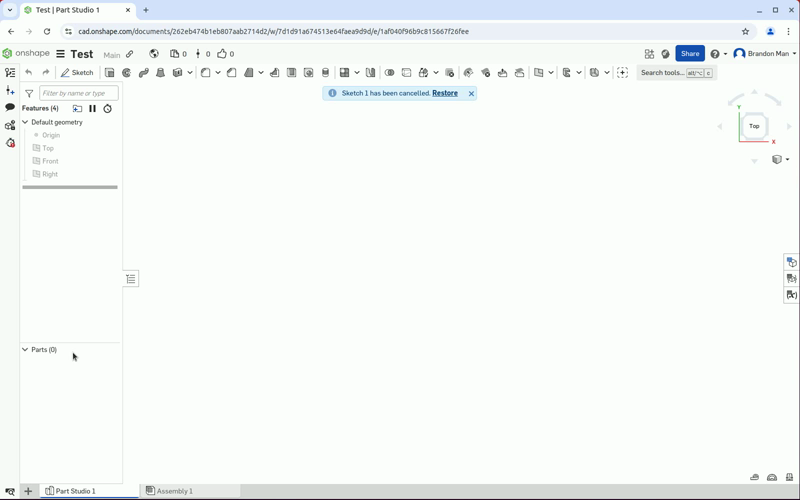
key(shift+p)
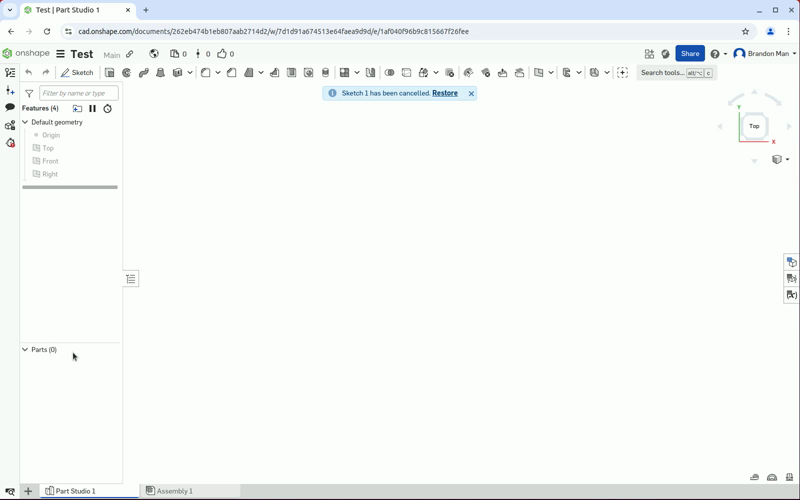
key(space)
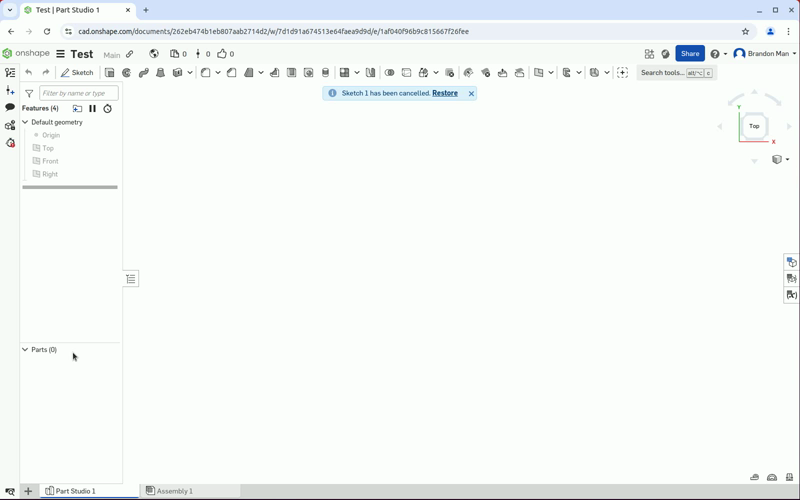
key_down(shift)
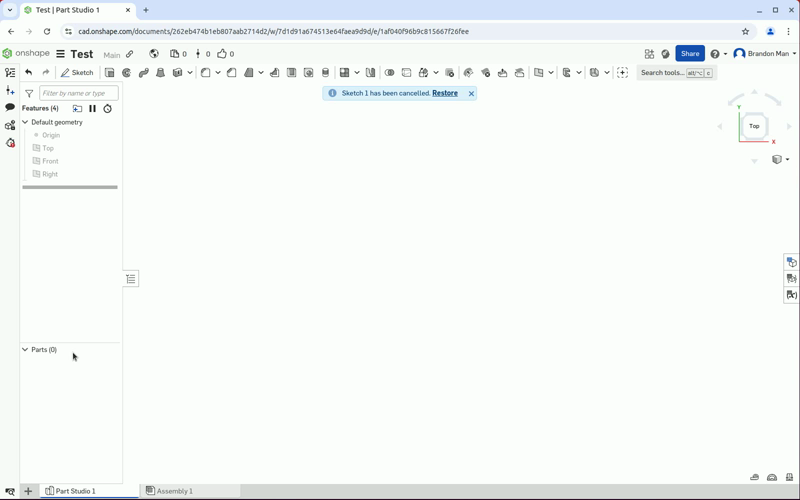
key(up)
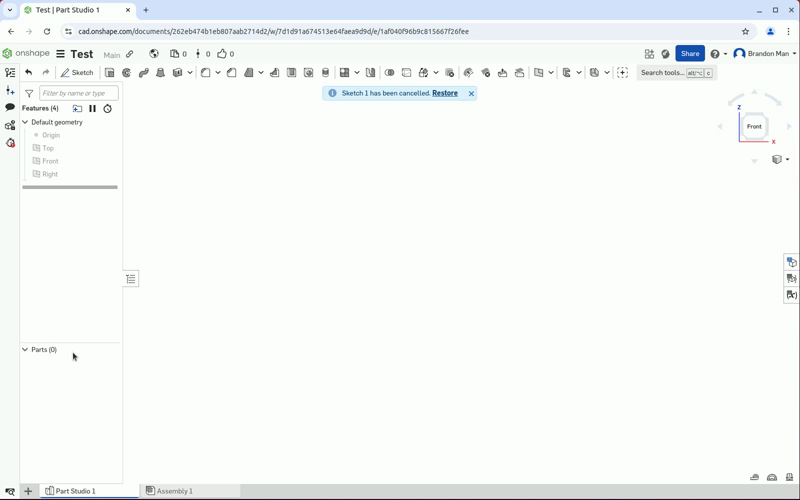
key_up(shift)
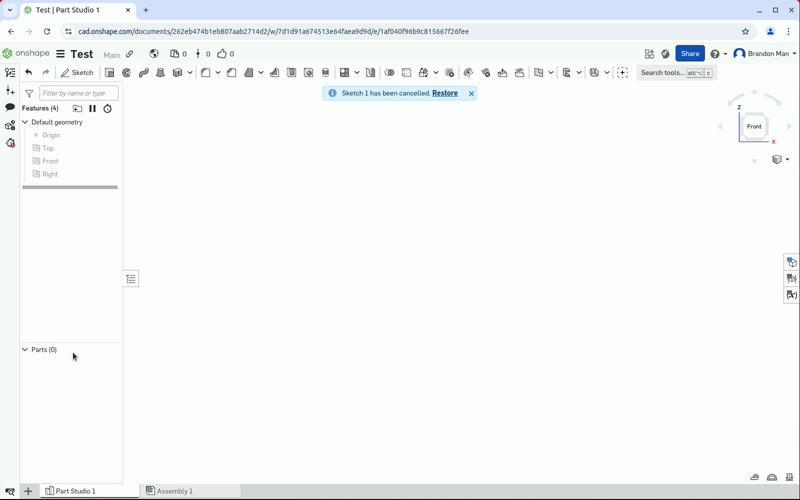
mouse_move(73, 352)
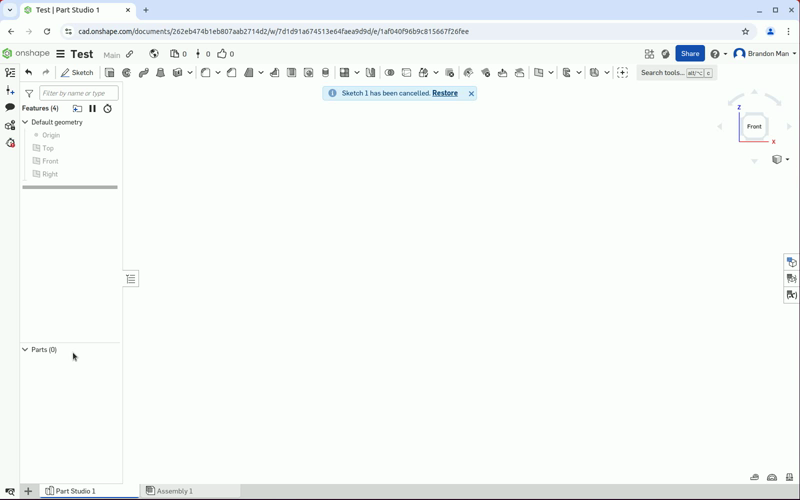
key(shift+y)
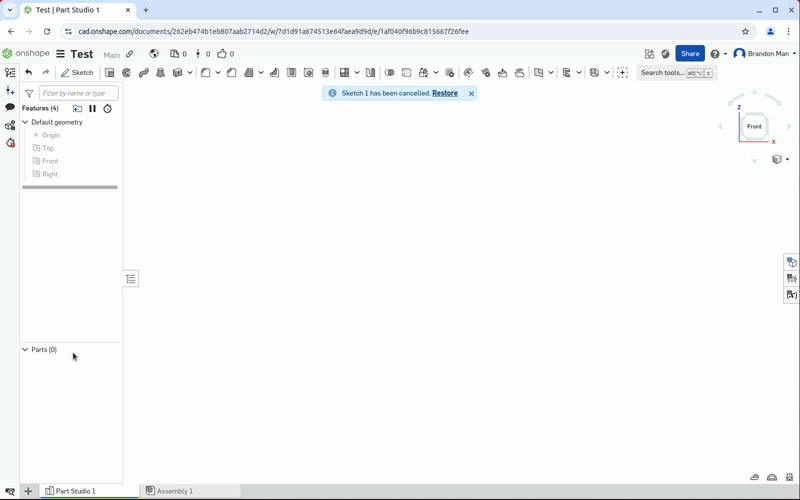
key(shift+s)
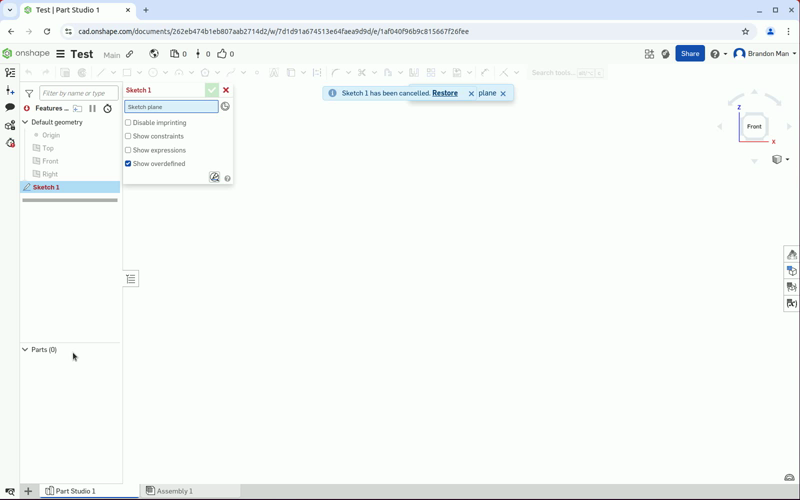
mouse_move(73, 163)
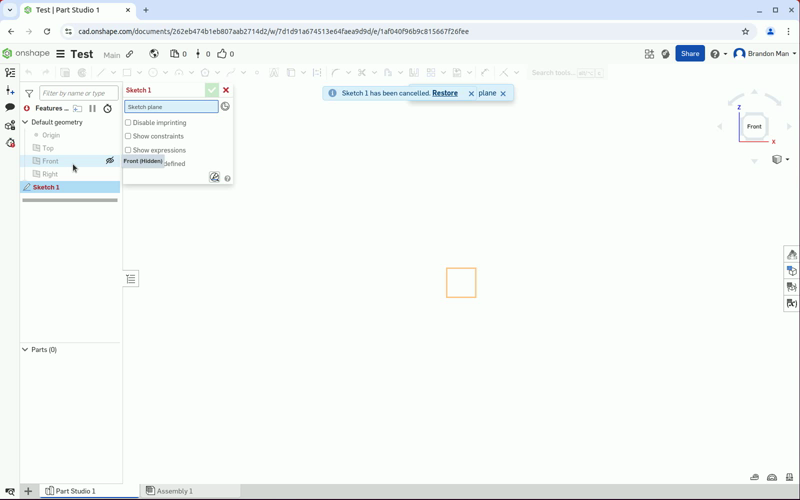
click(73, 163)
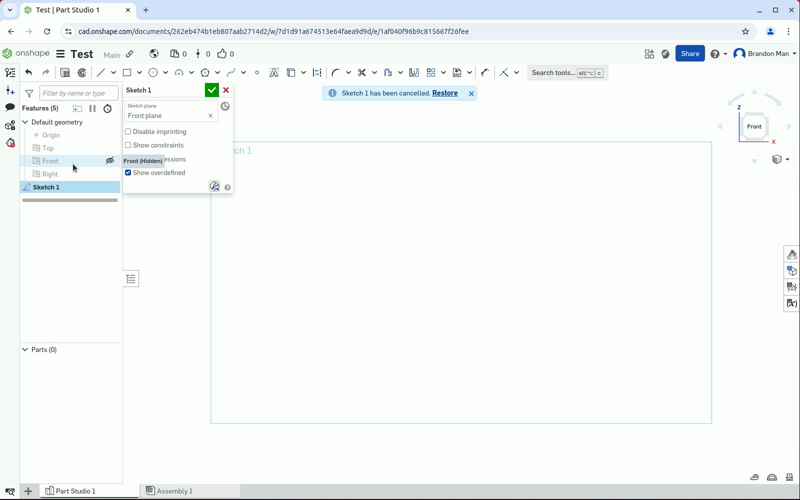
mouse_move(73, 352)
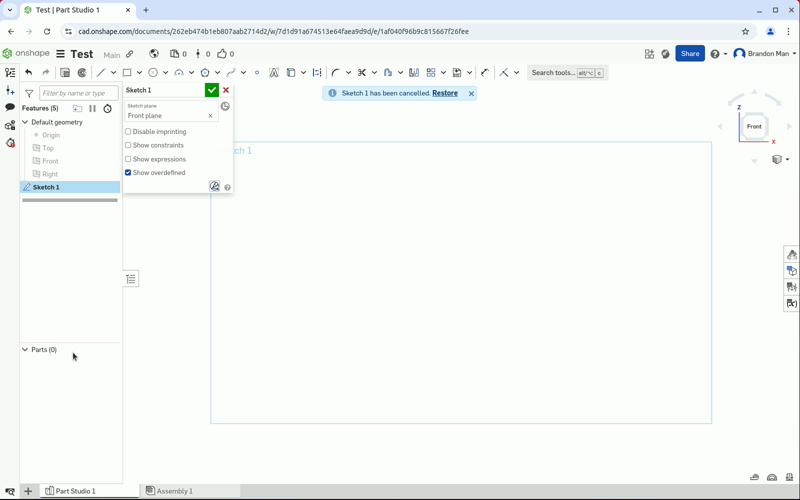
key(y)
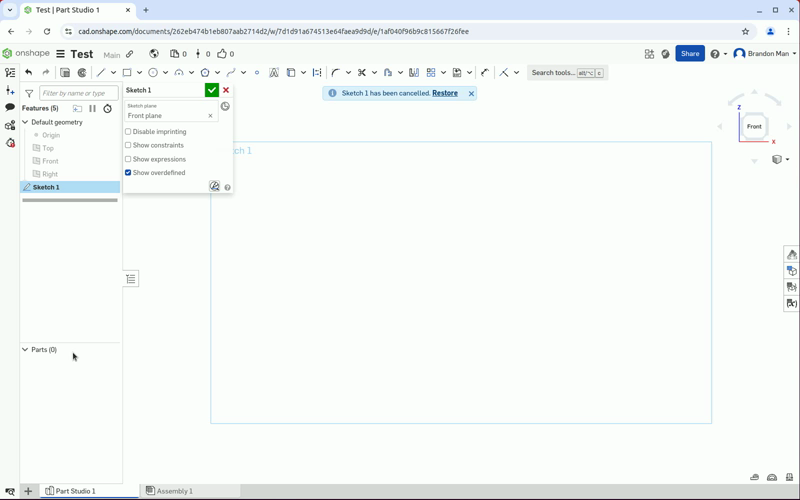
key(l)
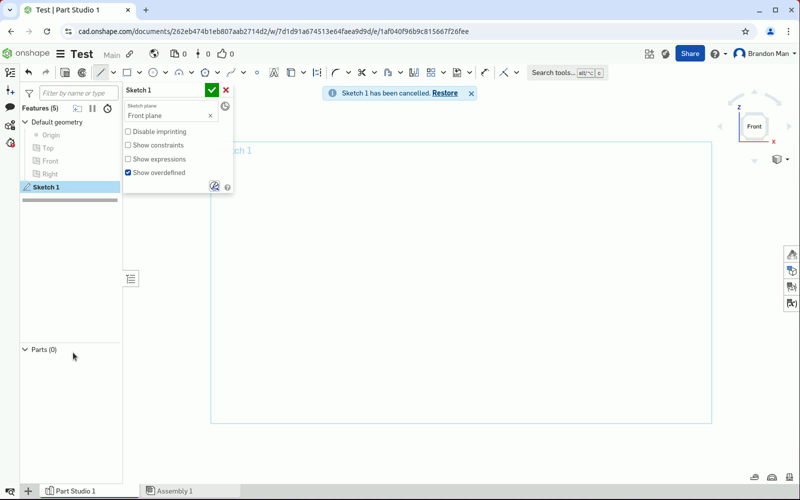
key_down(shift)
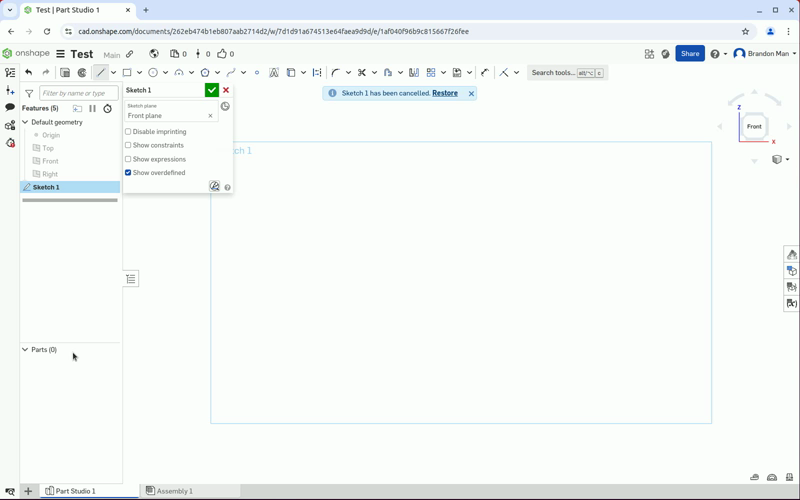
mouse_move(365, 245)
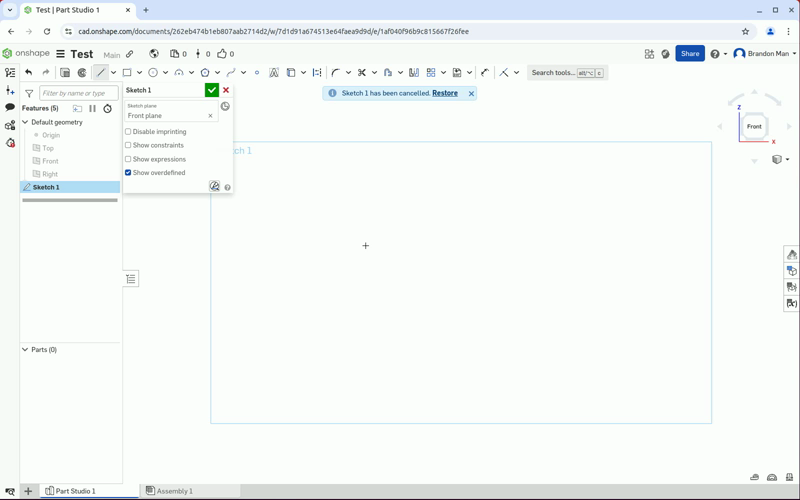
click(365, 245)
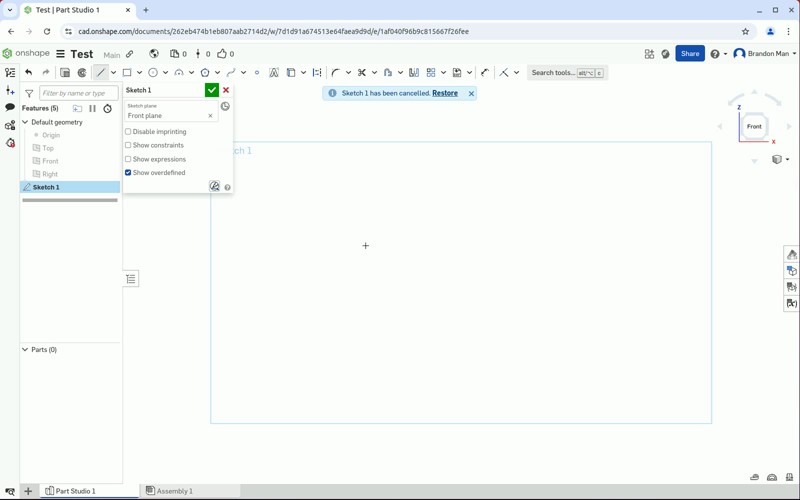
key_up(shift)
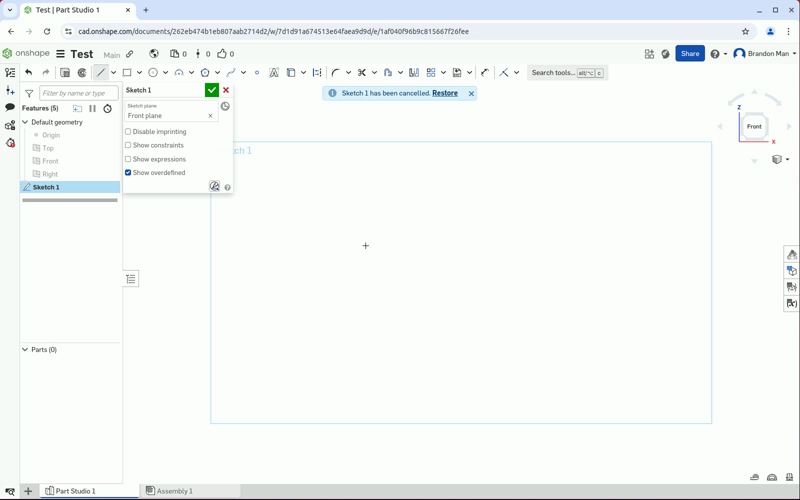
key_down(shift)
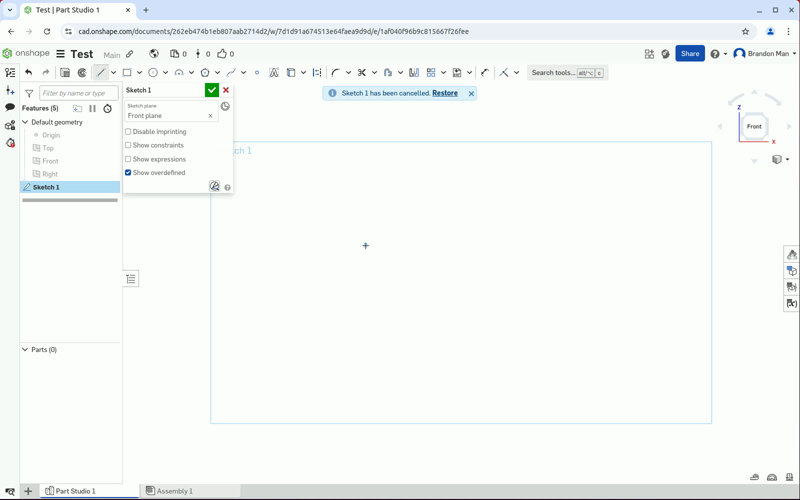
mouse_move(521, 245)
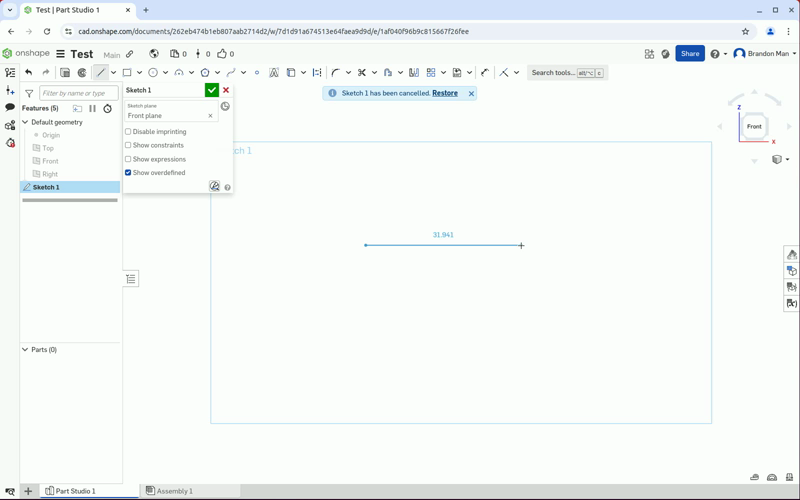
click(521, 245)
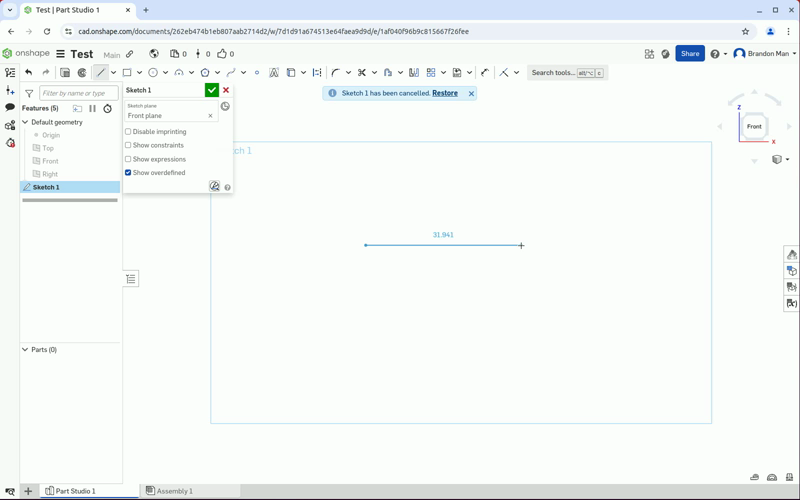
key_up(shift)
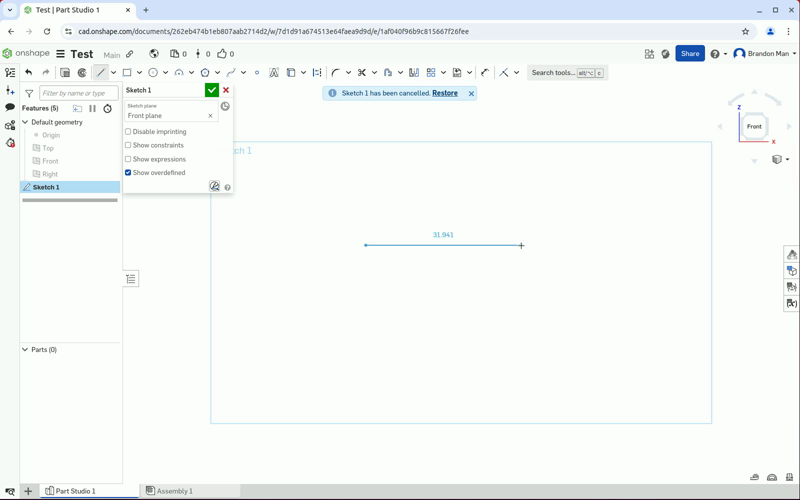
key_down(shift)
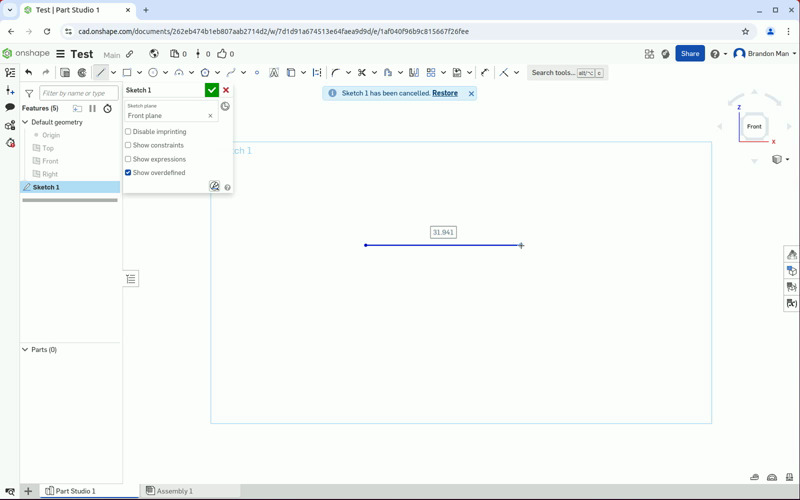
mouse_move(521, 171)
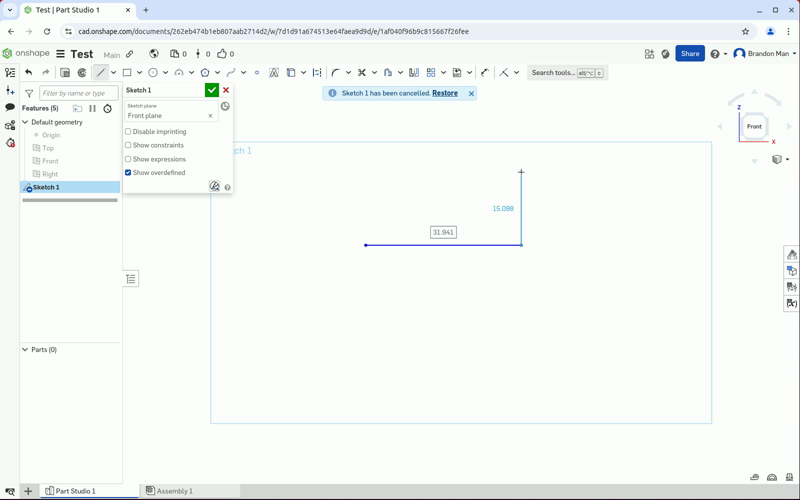
click(521, 171)
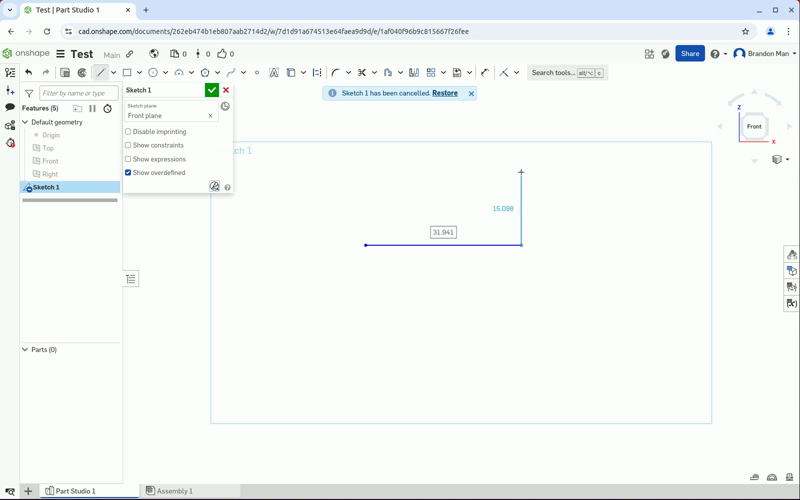
key_up(shift)
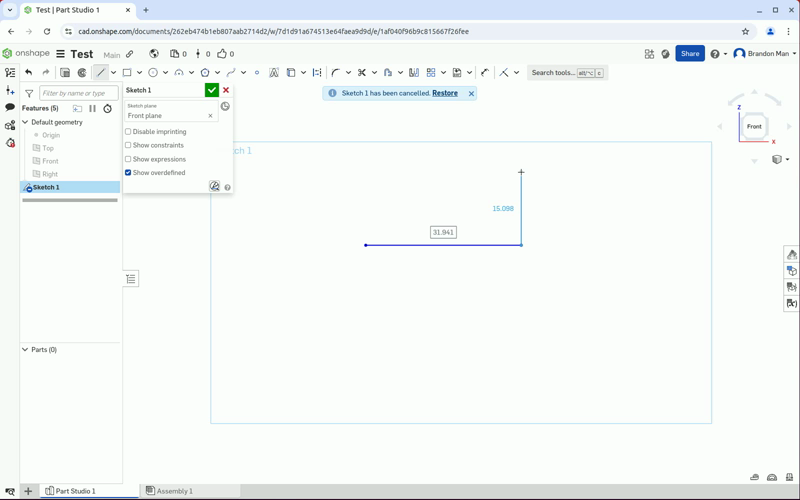
key_down(shift)
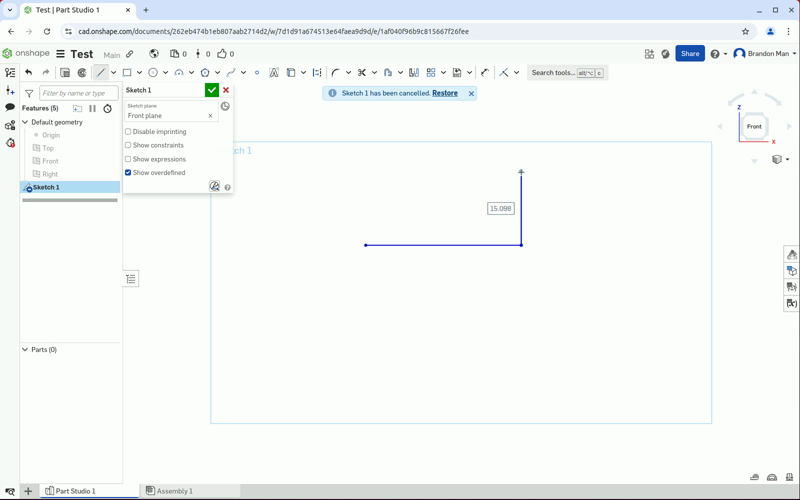
mouse_move(365, 171)
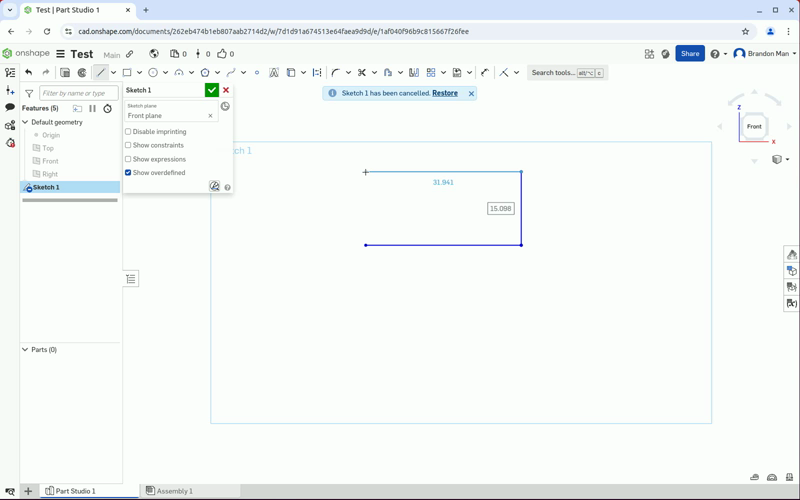
click(365, 171)
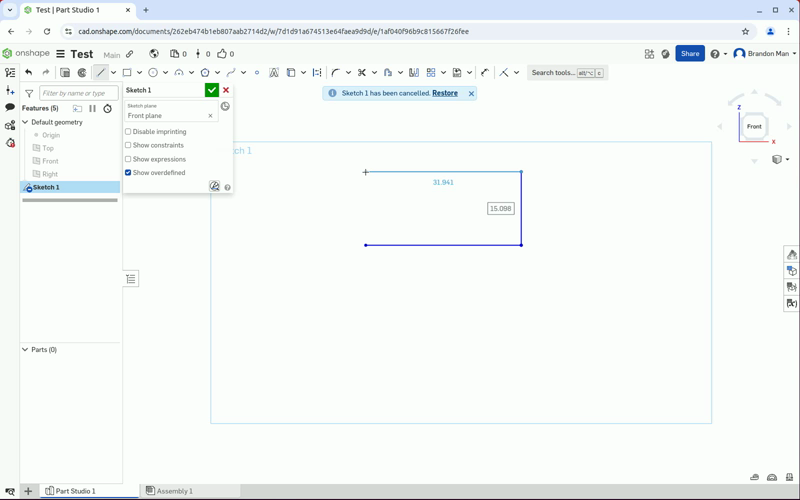
key_up(shift)
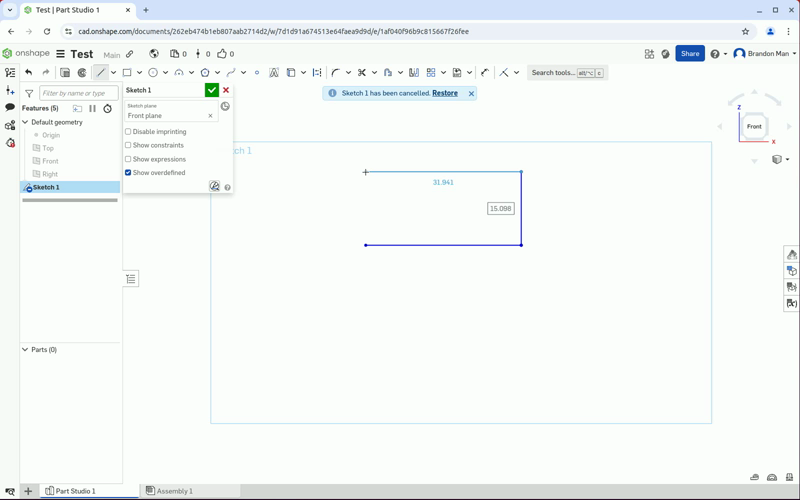
key_down(shift)
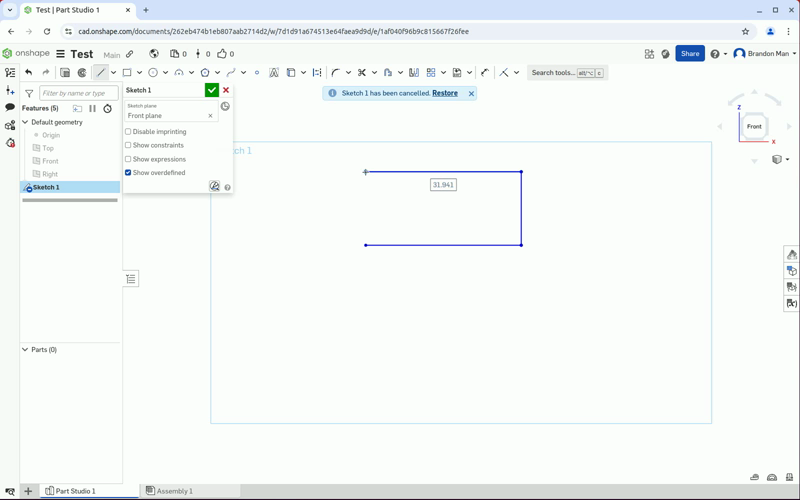
mouse_move(365, 245)
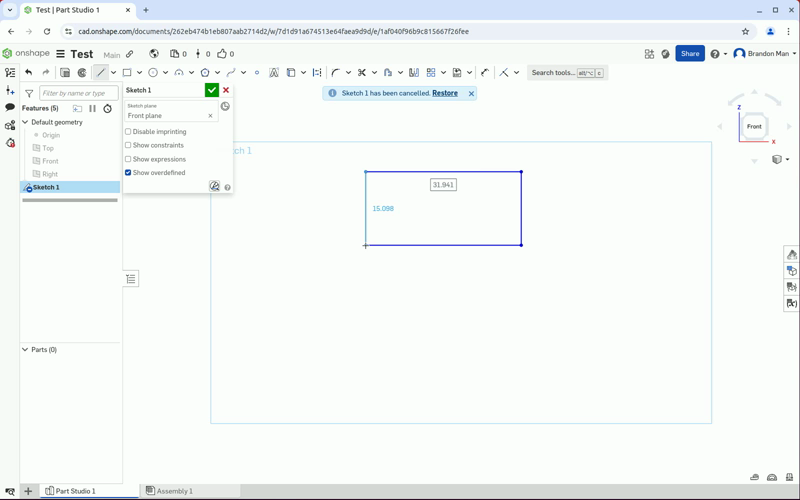
key_up(shift)
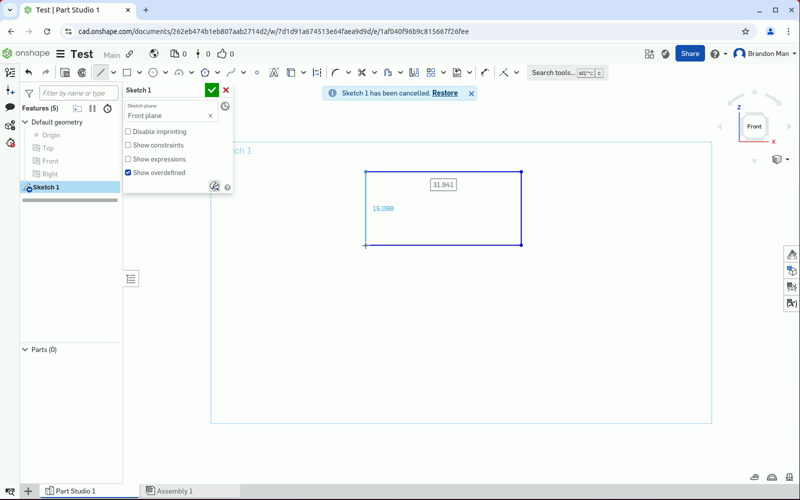
click(365, 245)
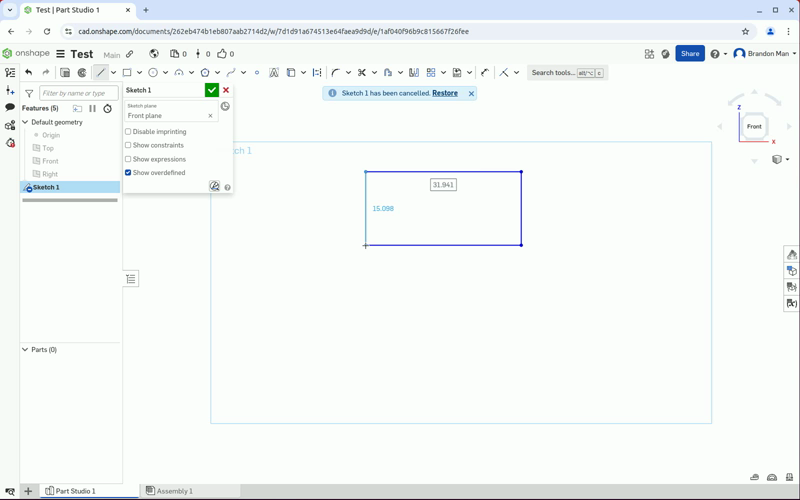
key(esc)
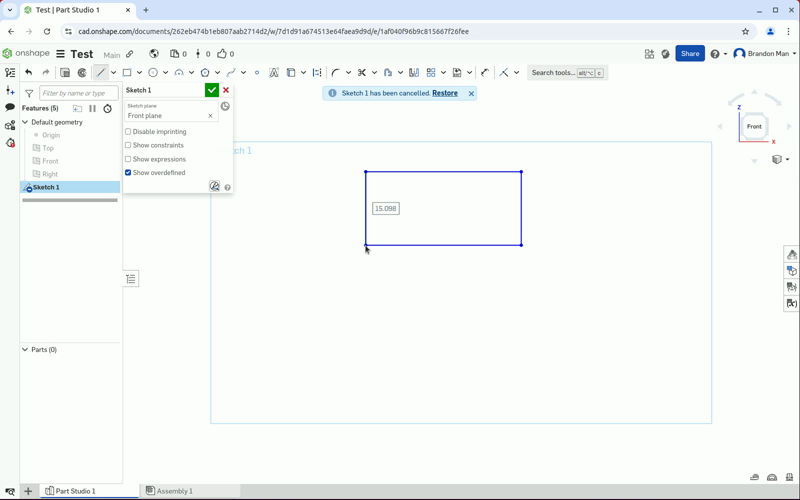
mouse_move(422, 215)
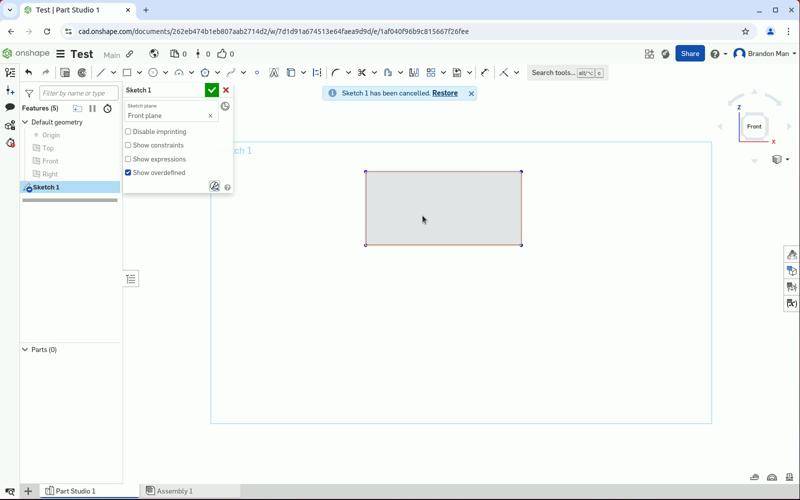
click(422, 215)
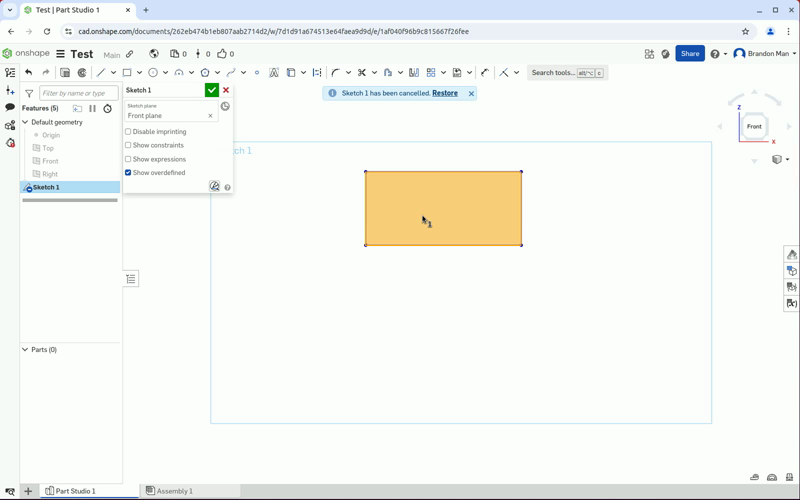
mouse_move(73, 352)
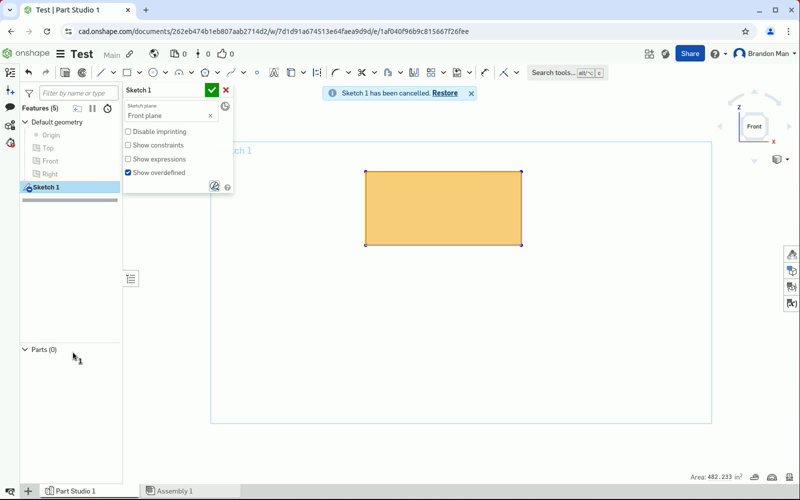
key(shift+y)
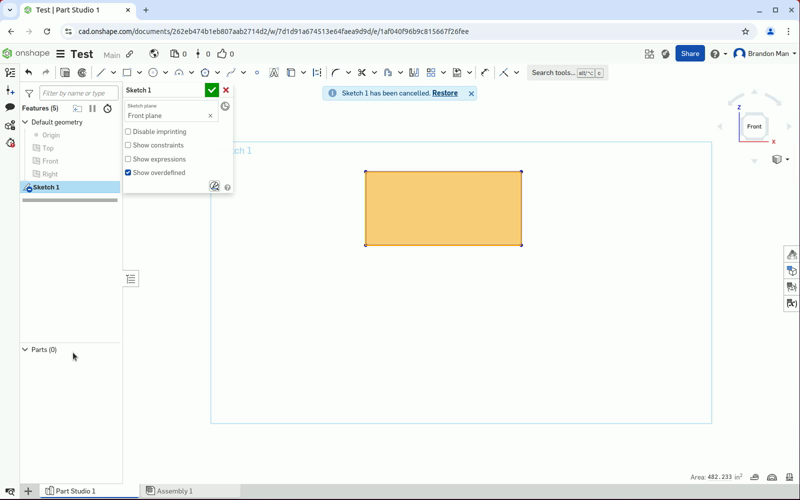
key(shift+e)
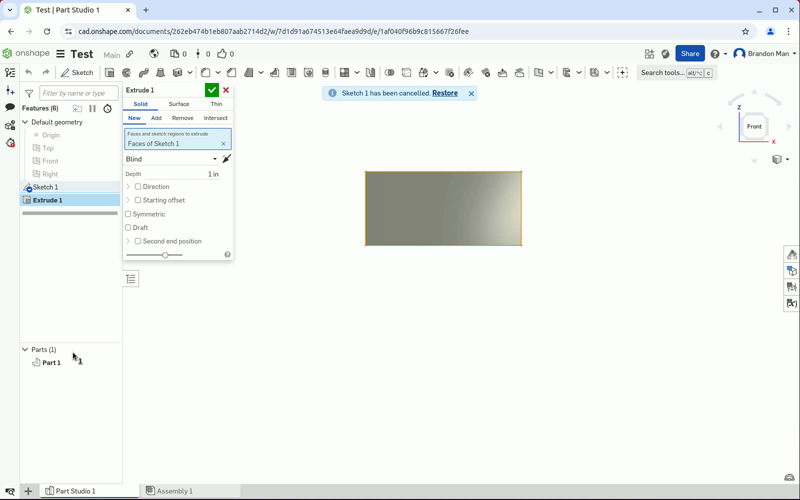
mouse_move(143, 106)
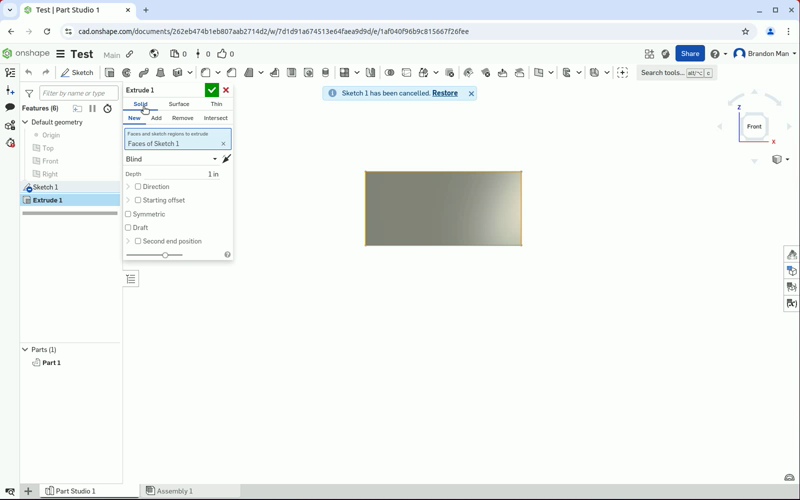
click(143, 106)
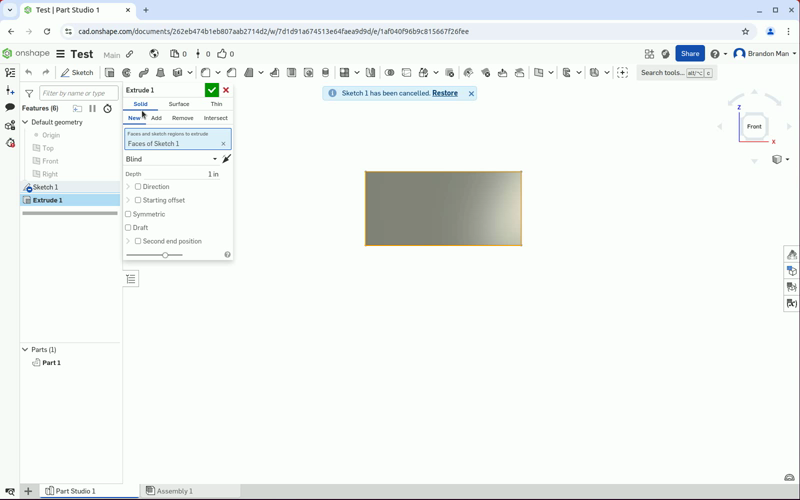
mouse_move(137, 120)
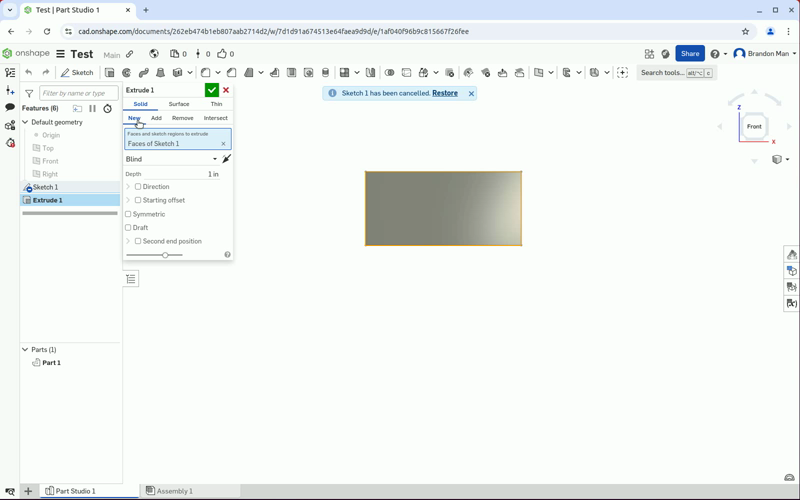
click(137, 120)
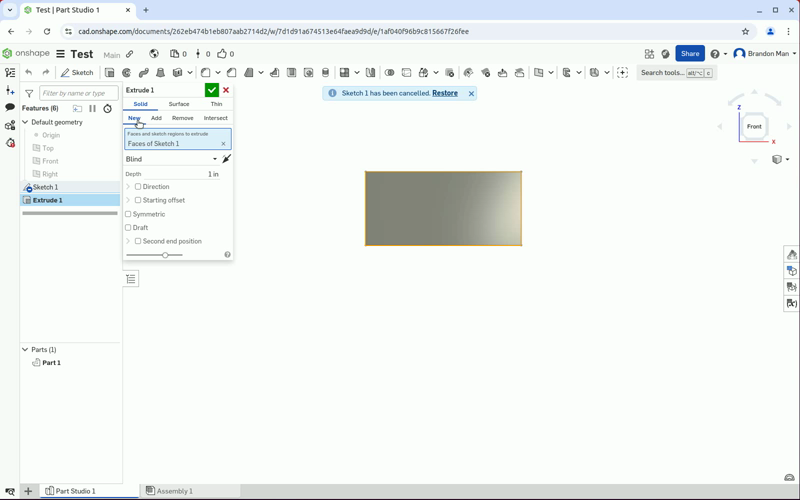
key(tab, 4)
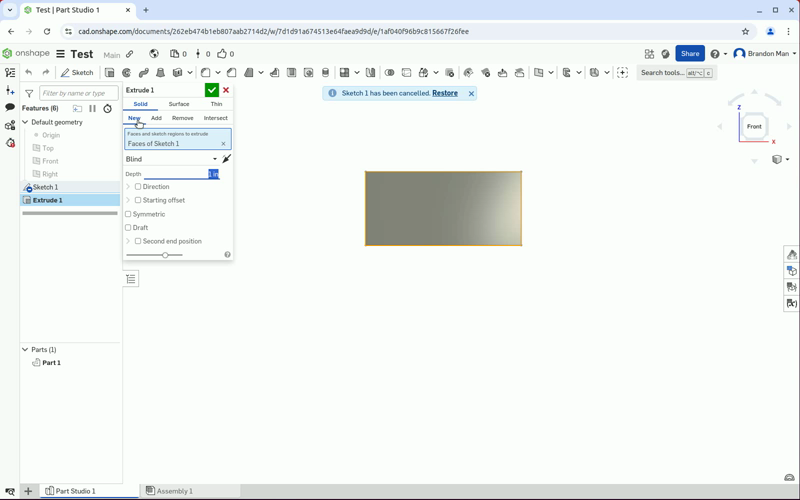
text(10.591)
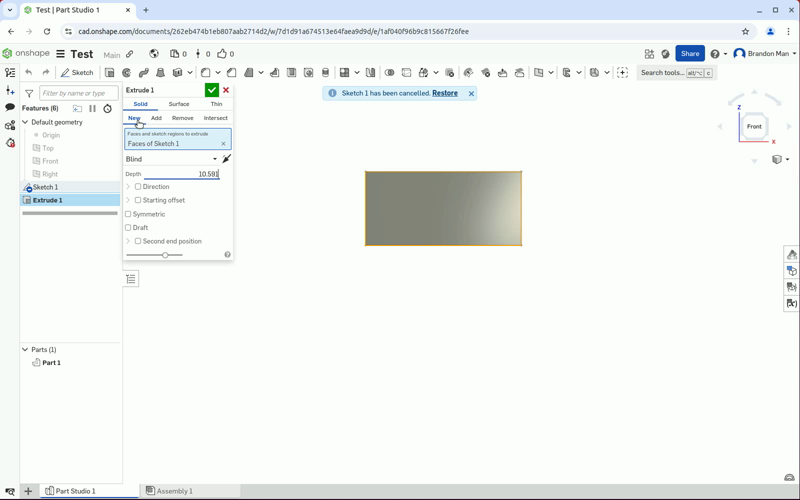
key(enter)
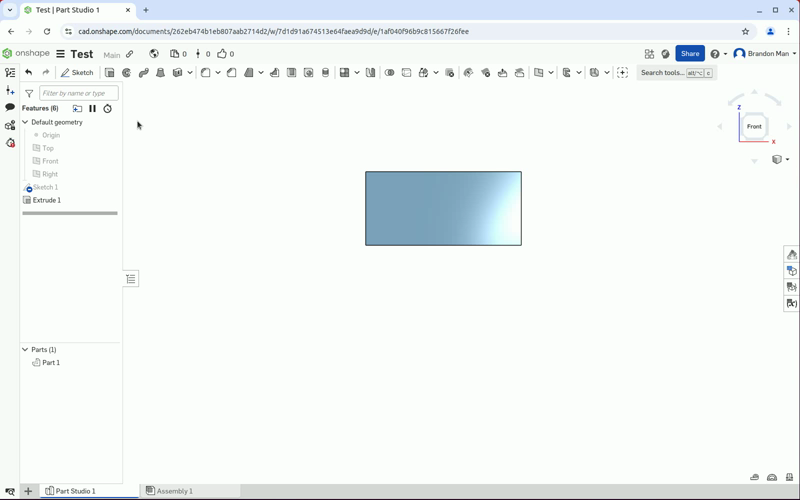
key(shift+h)
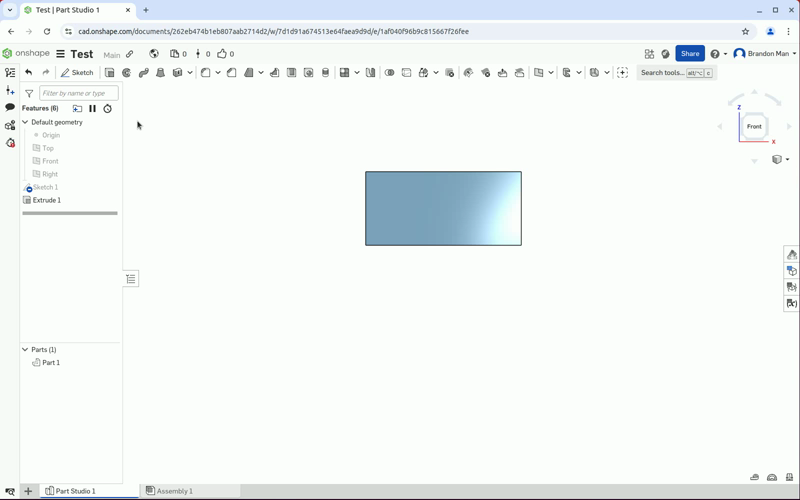
key(shift+h)
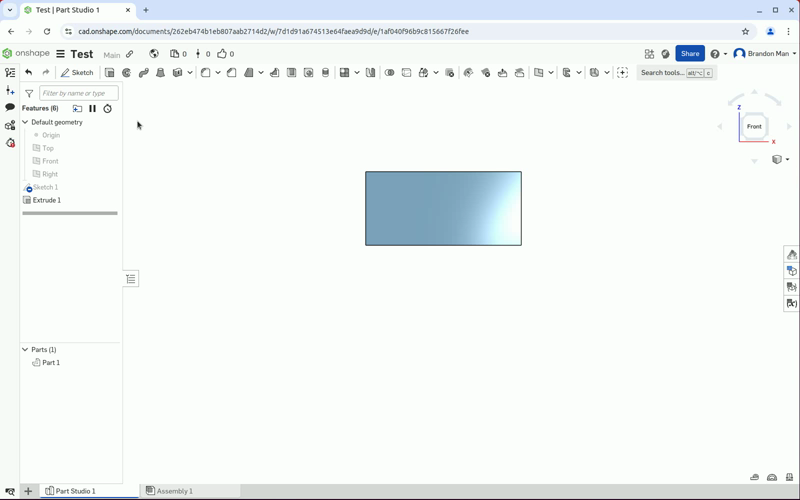
mouse_move(73, 189)
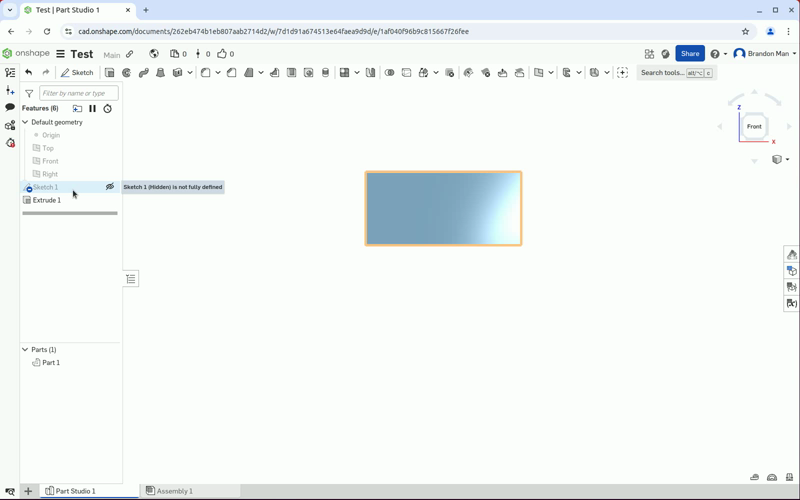
click(73, 189)
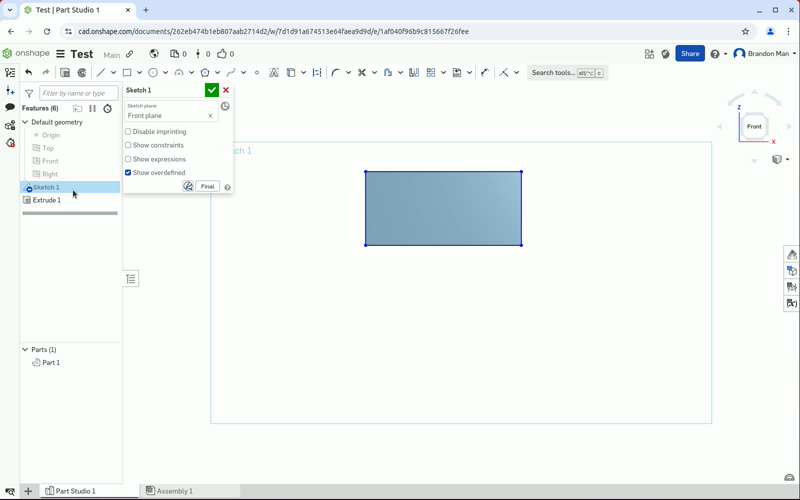
mouse_move(229, 92)
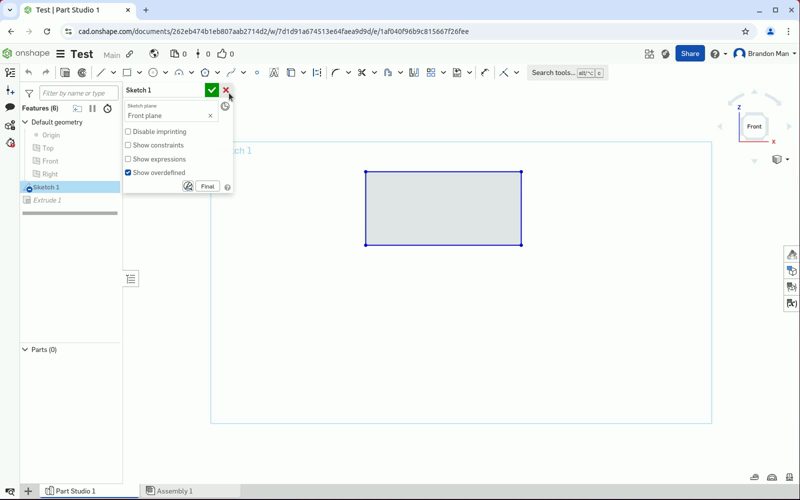
click(229, 92)
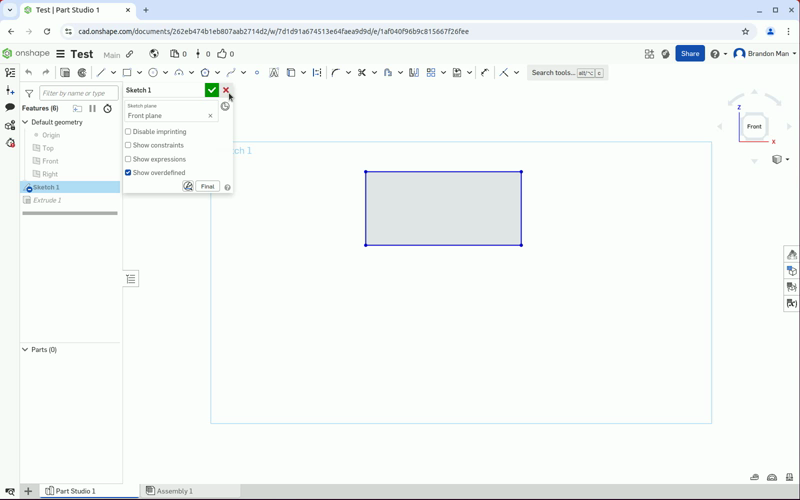
key(shift+s)
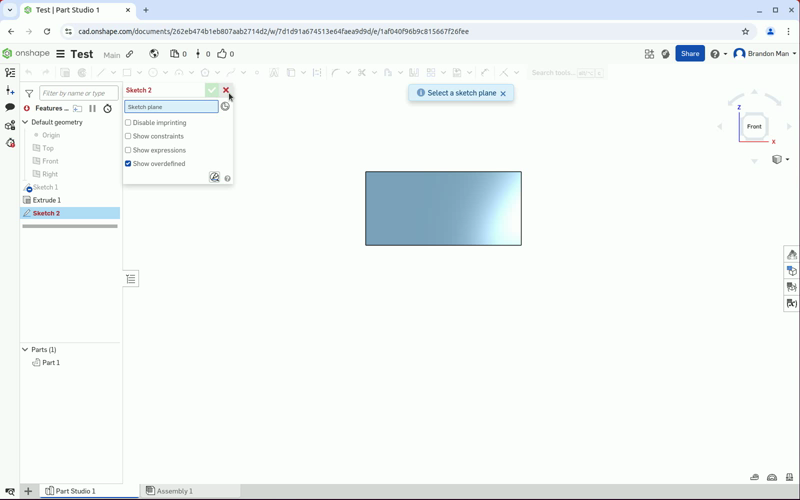
mouse_move(73, 163)
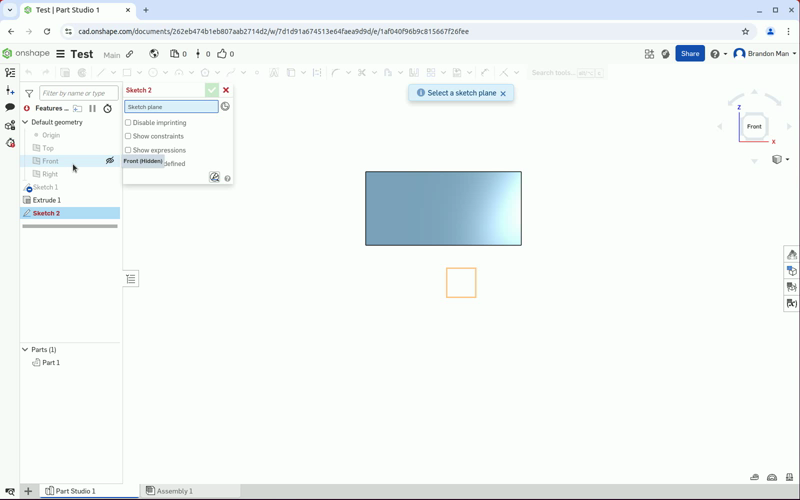
click(73, 163)
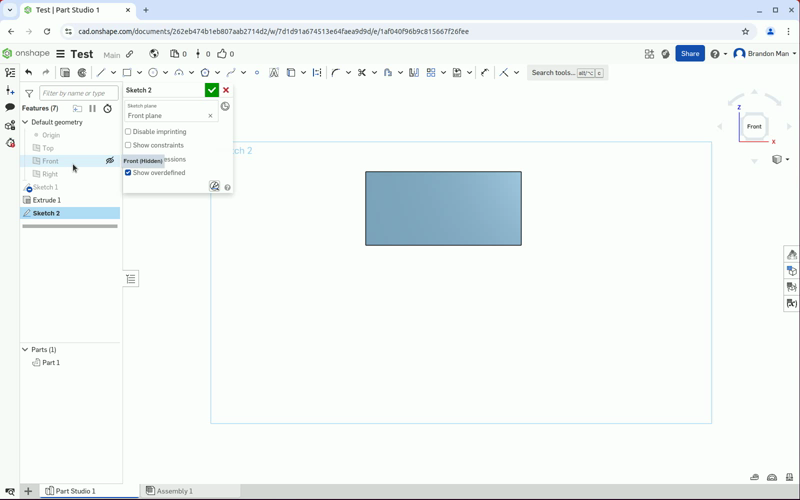
mouse_move(73, 352)
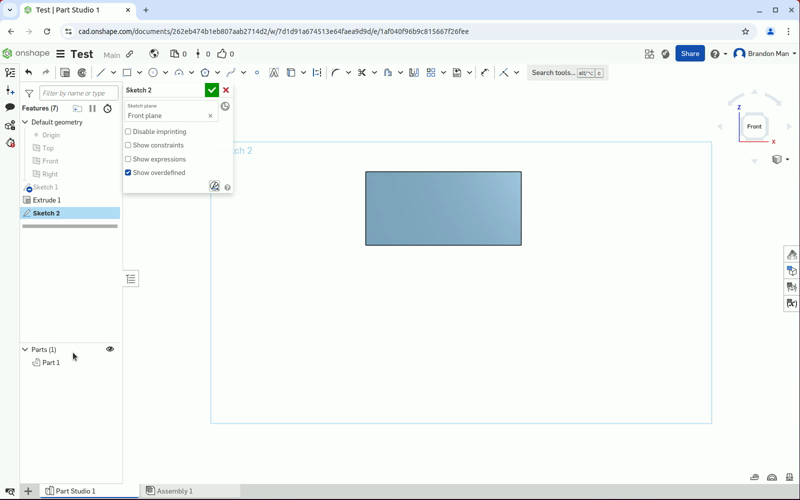
key(y)
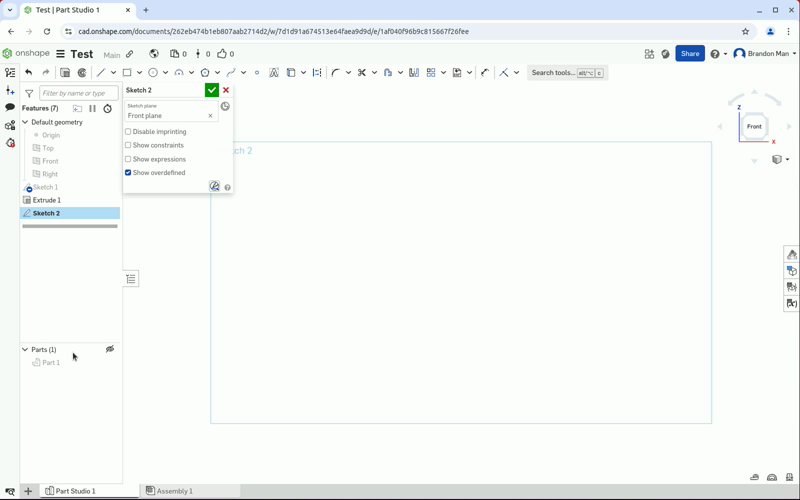
key(l)
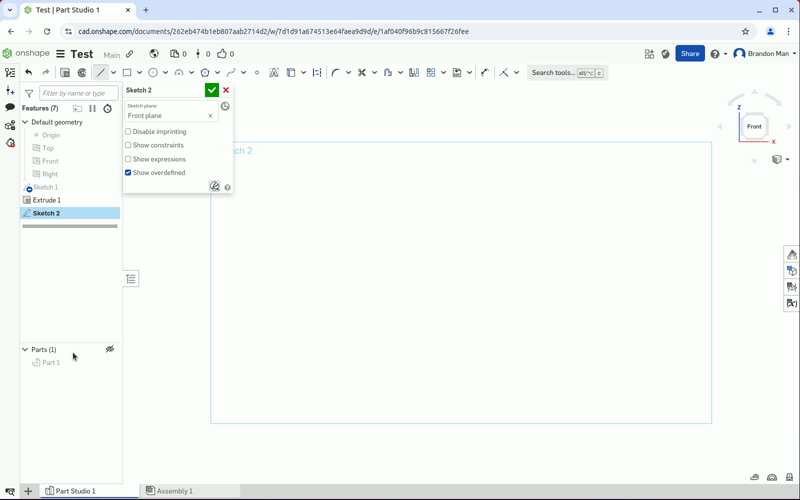
key_down(shift)
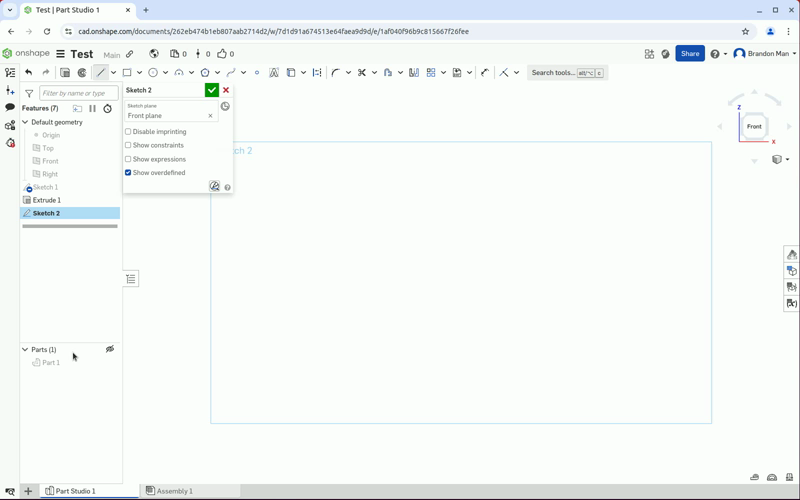
mouse_move(363, 390)
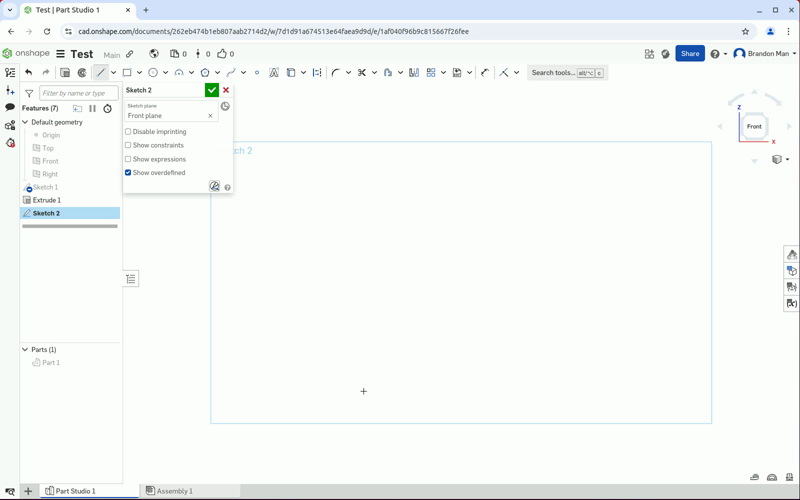
click(363, 390)
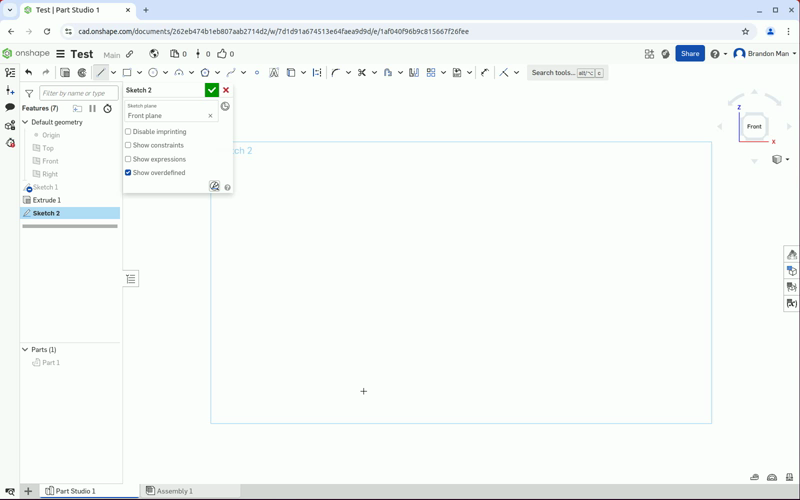
key_up(shift)
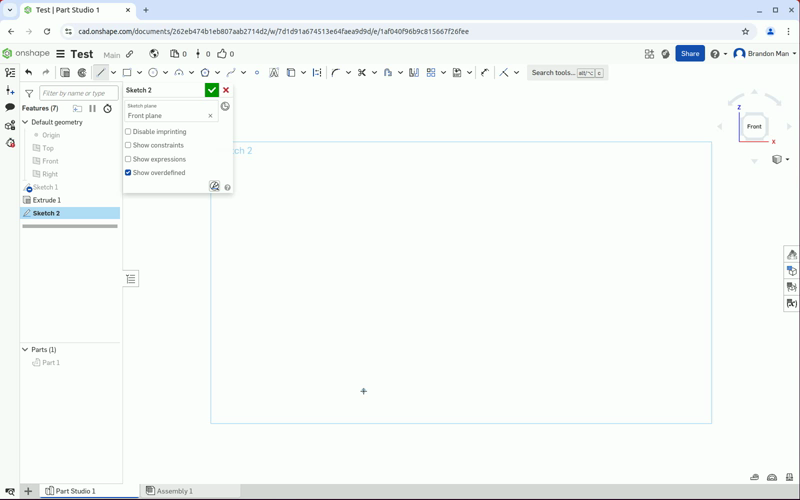
key_down(shift)
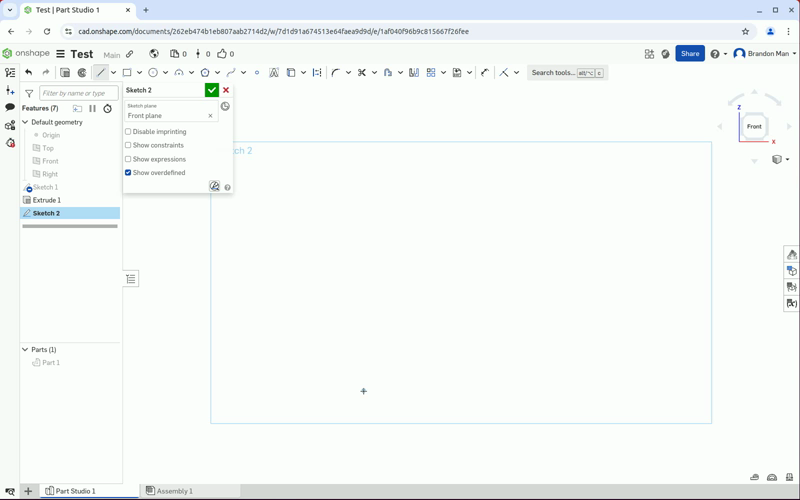
mouse_move(572, 390)
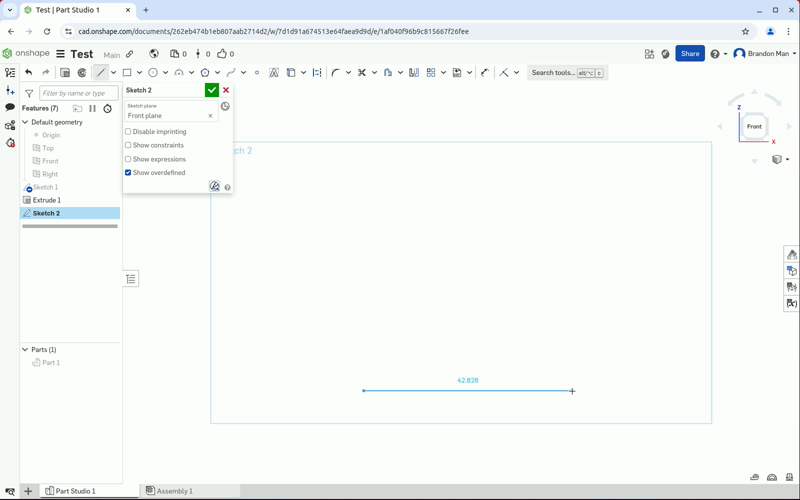
click(572, 390)
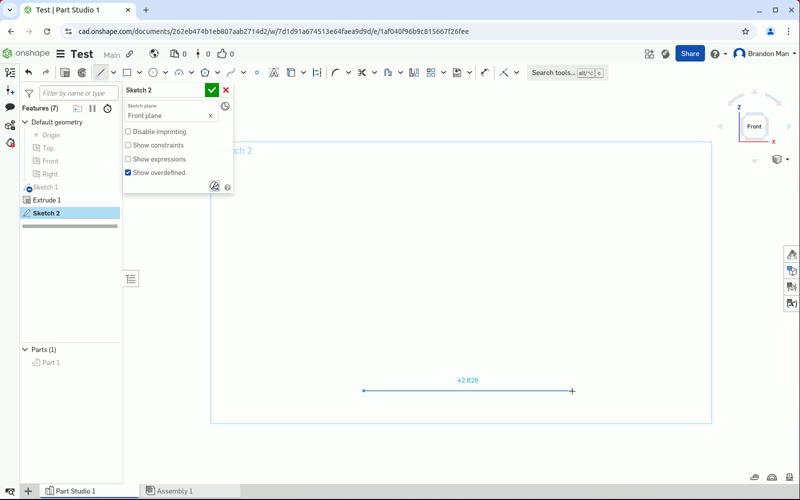
key_up(shift)
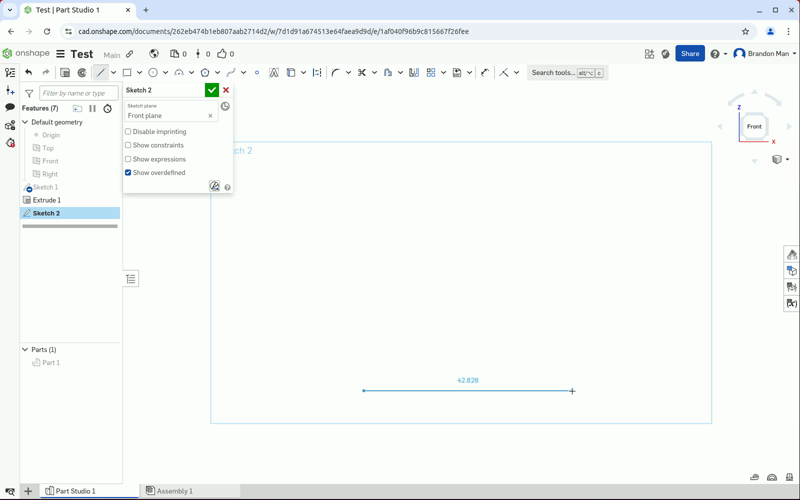
key_down(shift)
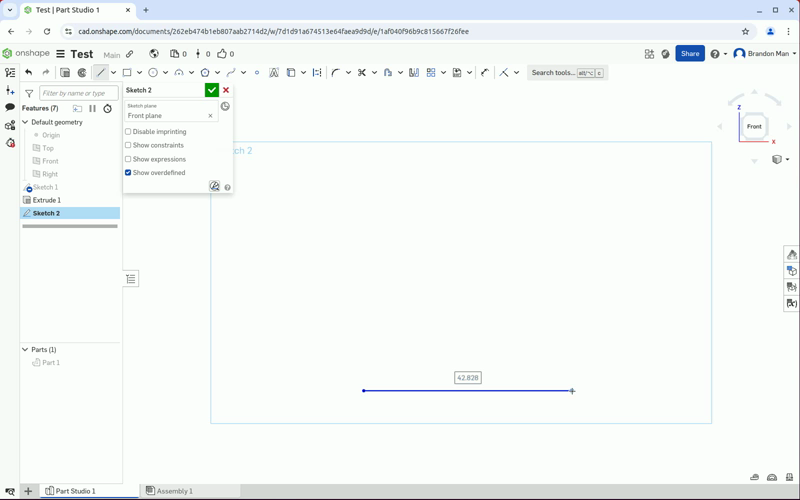
mouse_move(572, 283)
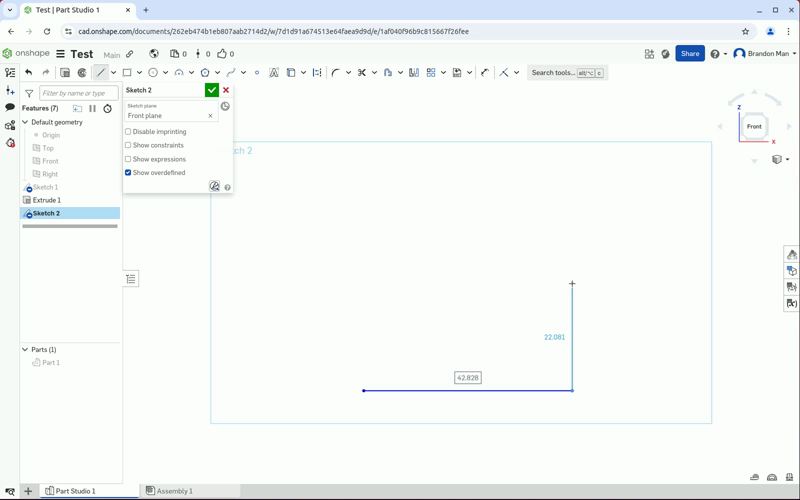
click(572, 283)
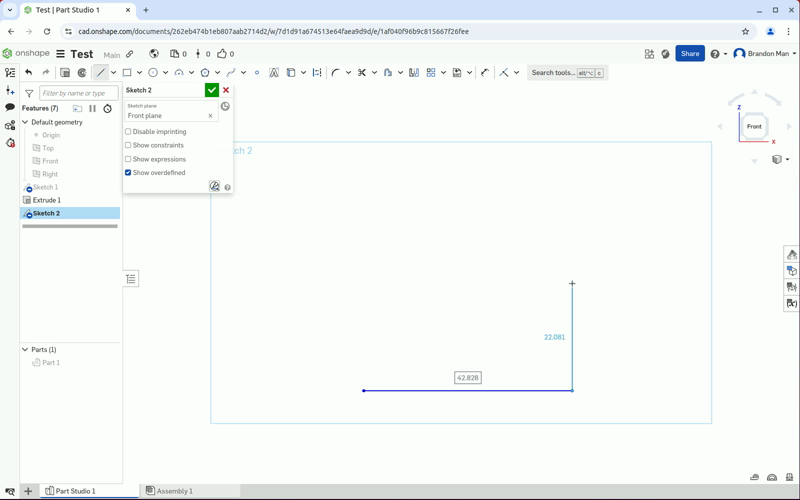
key_up(shift)
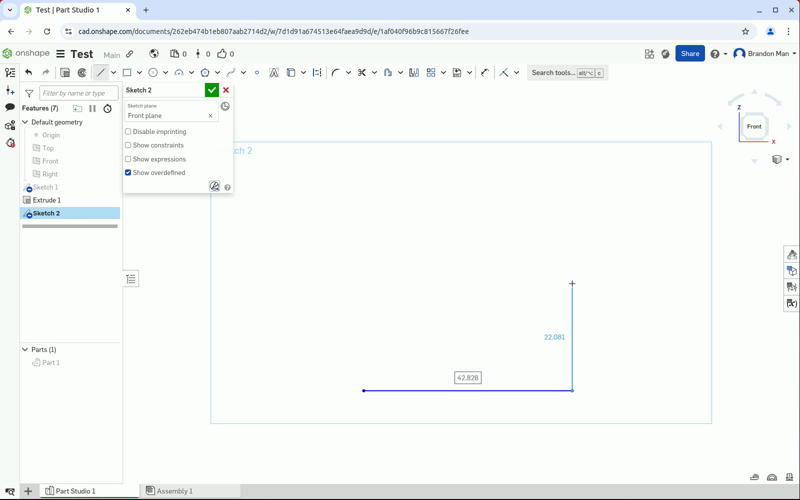
key_down(shift)
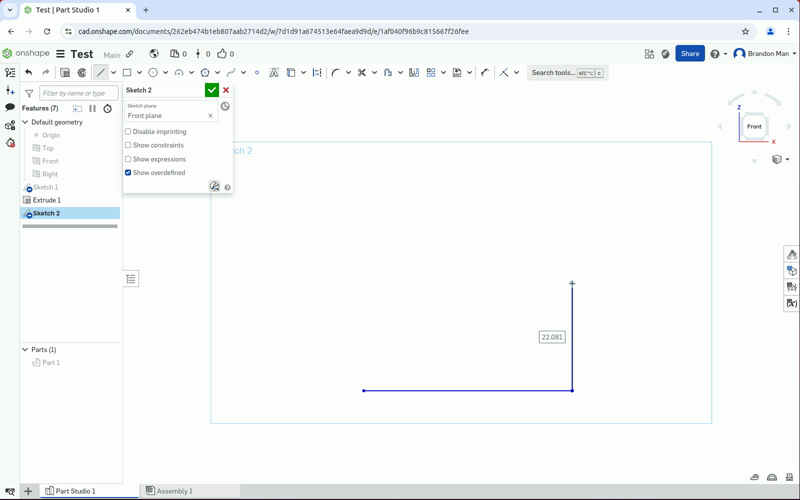
mouse_move(363, 283)
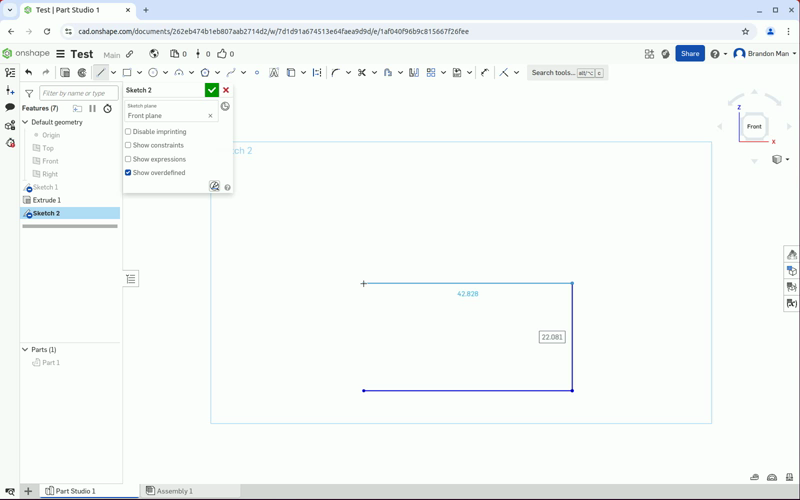
click(363, 283)
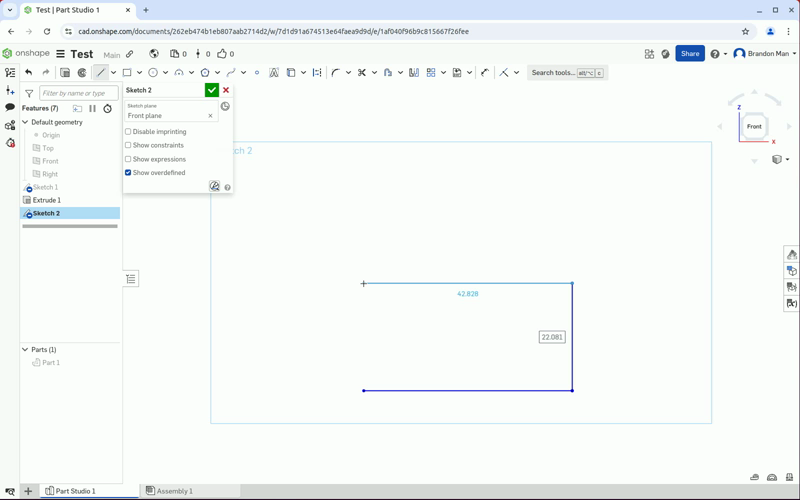
key_up(shift)
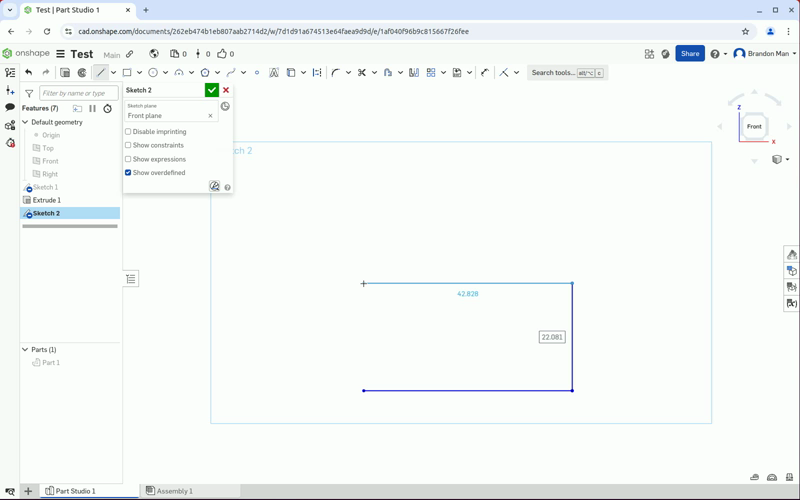
key_down(shift)
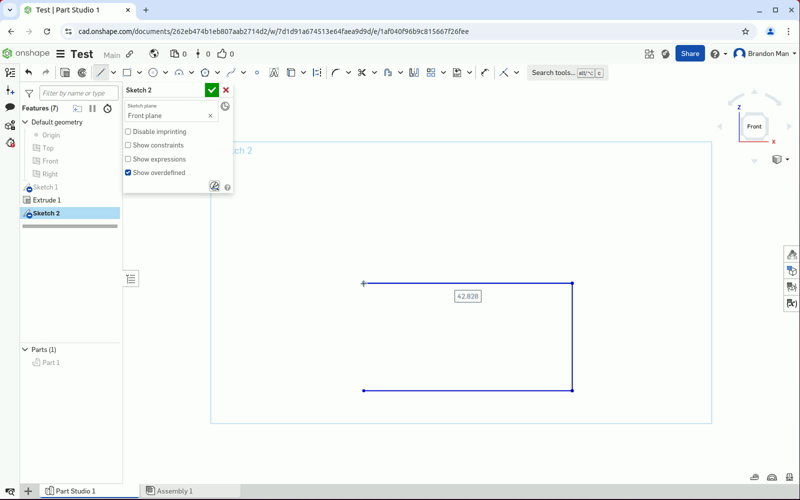
mouse_move(363, 390)
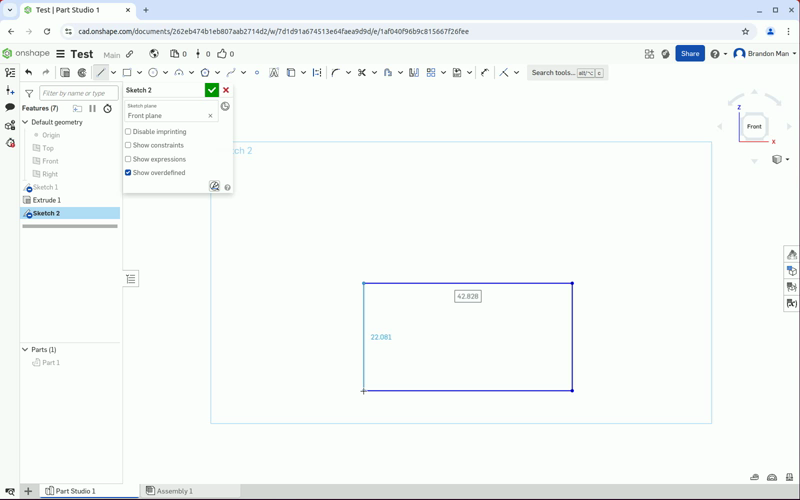
key_up(shift)
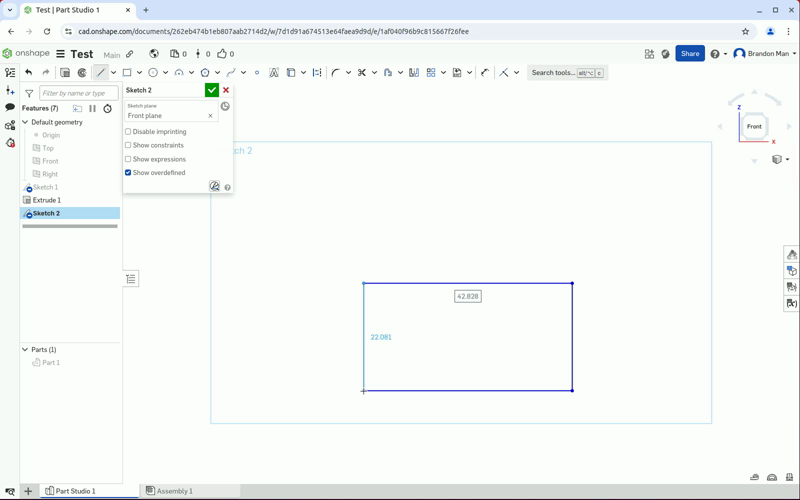
click(363, 390)
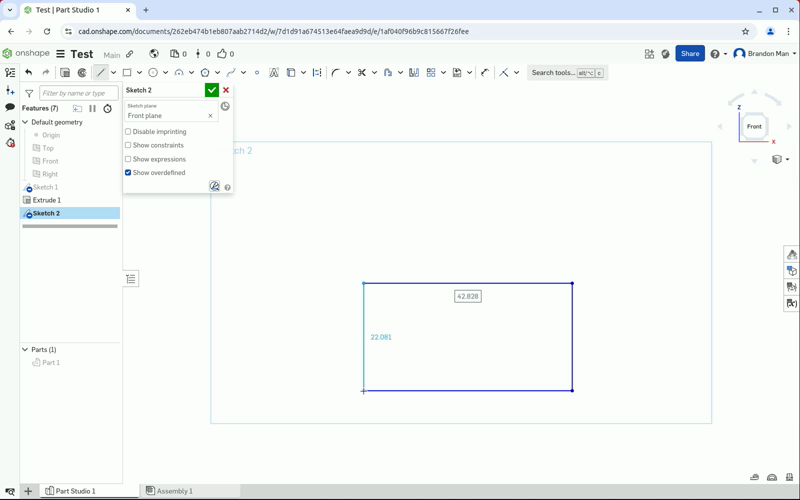
key(esc)
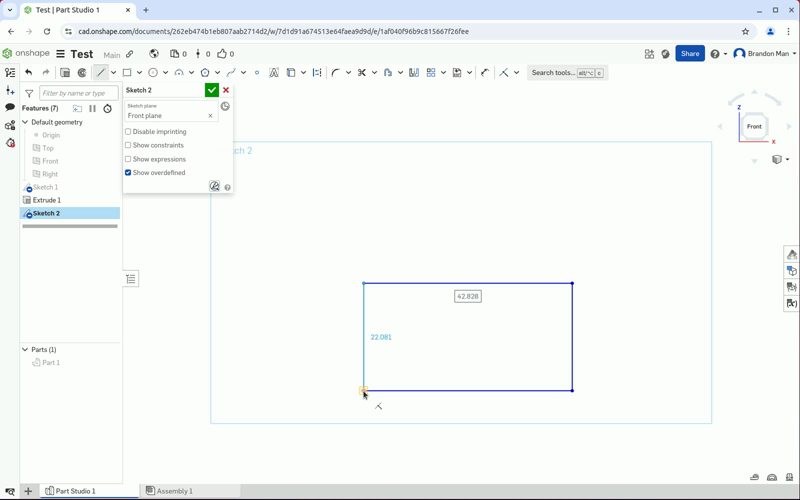
key(l)
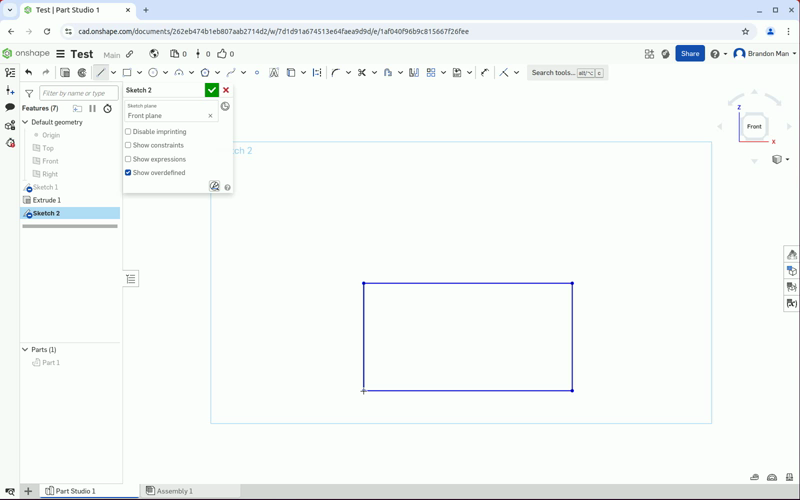
key_down(shift)
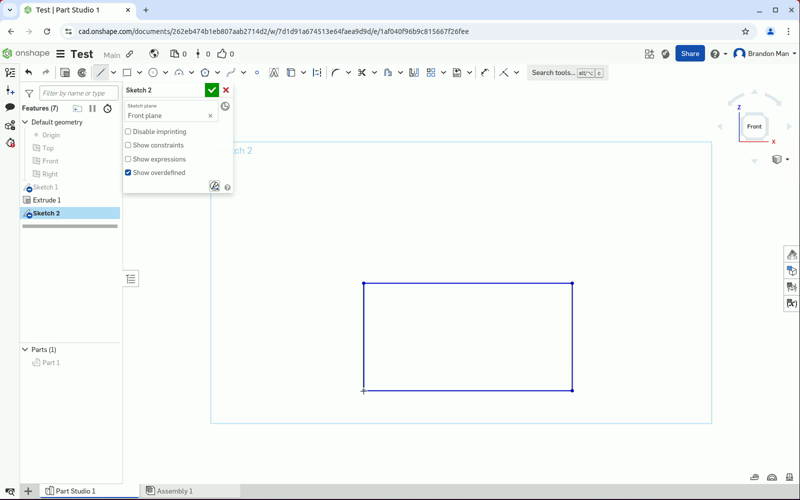
mouse_move(383, 331)
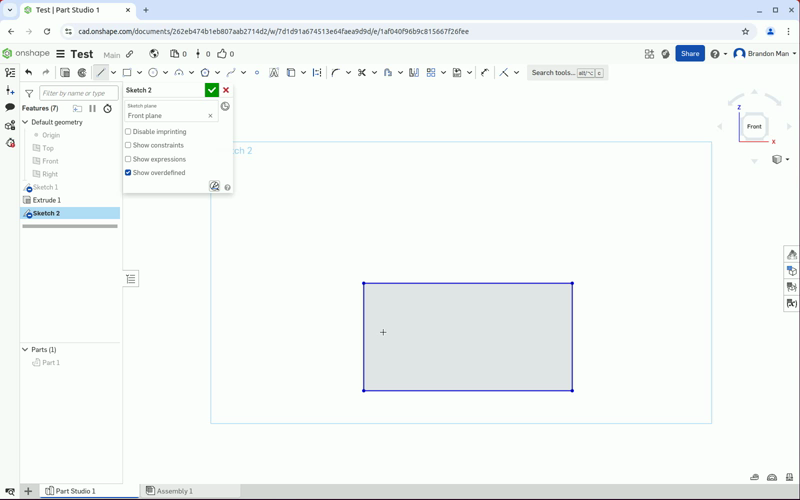
click(383, 331)
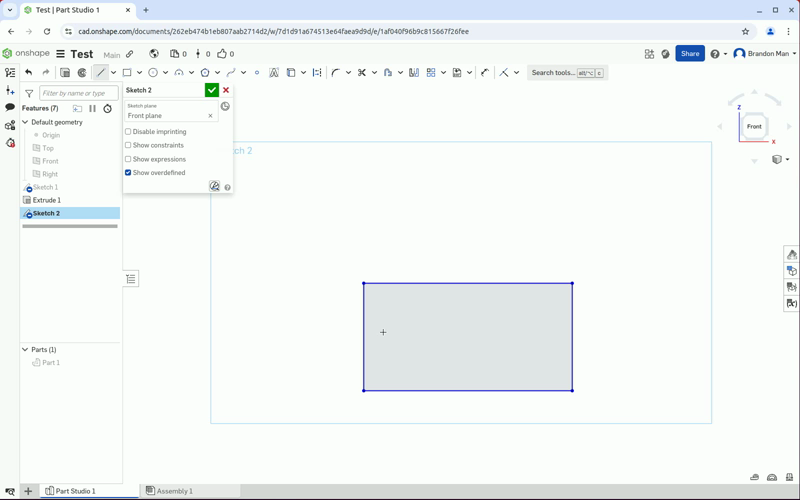
key_up(shift)
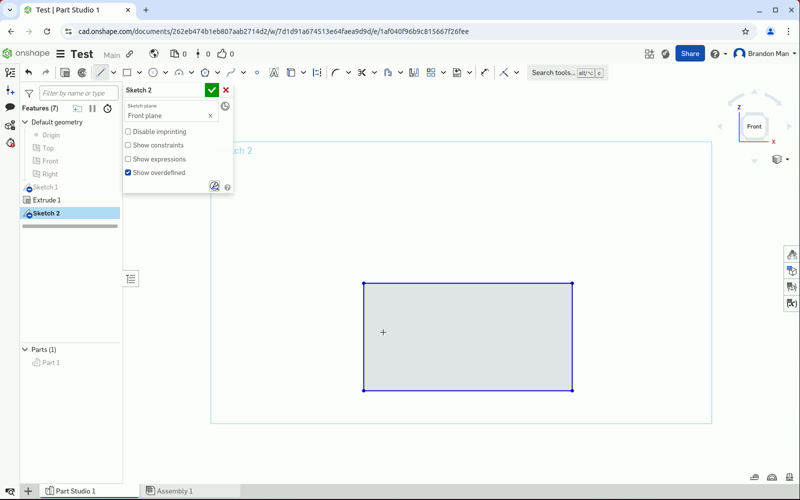
key_down(shift)
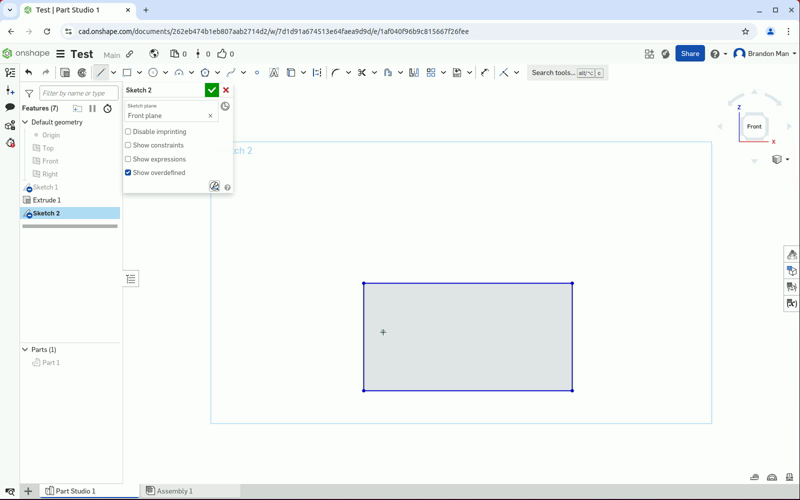
mouse_move(491, 331)
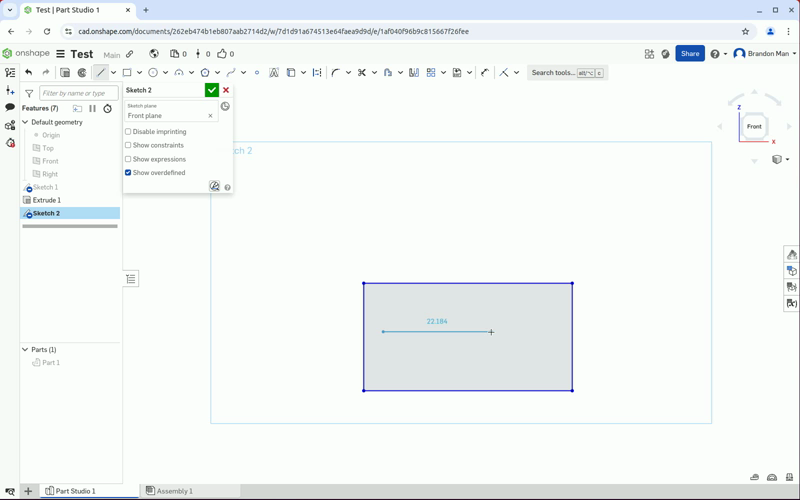
click(491, 331)
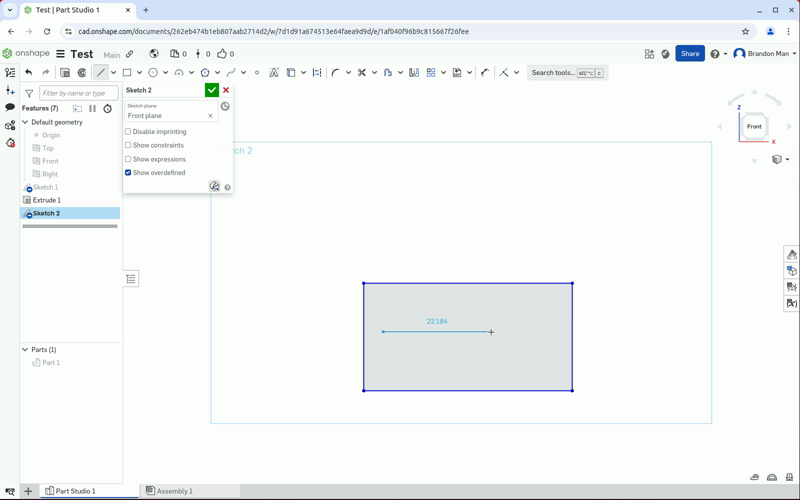
key_up(shift)
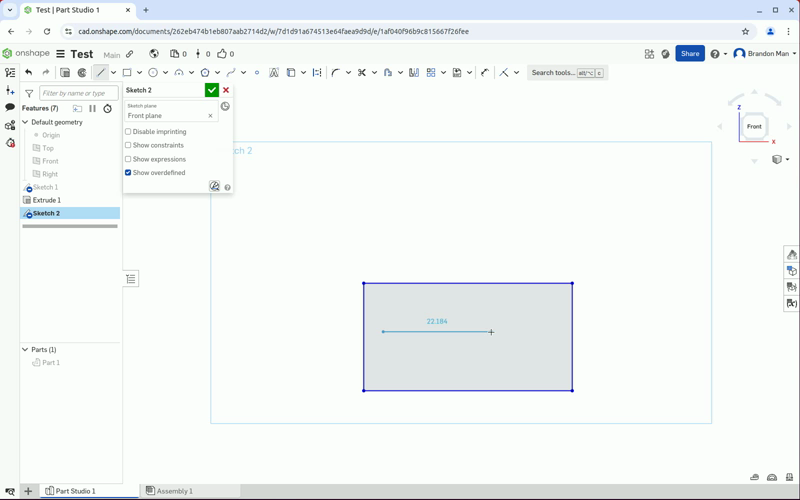
key_down(shift)
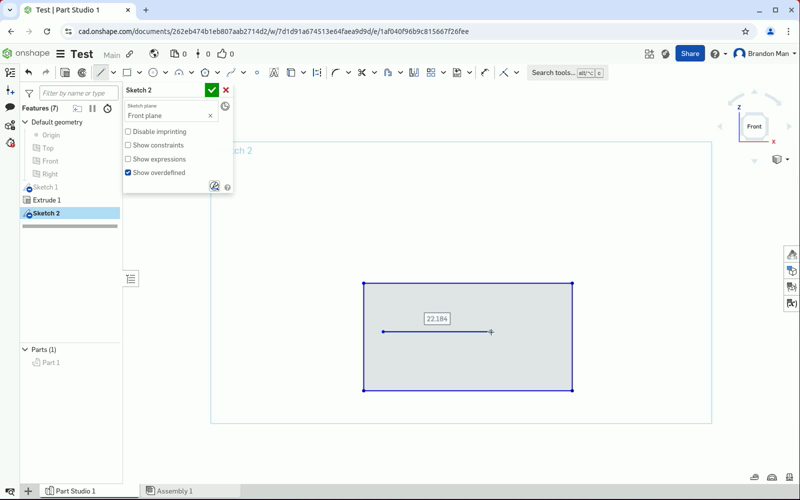
mouse_move(521, 331)
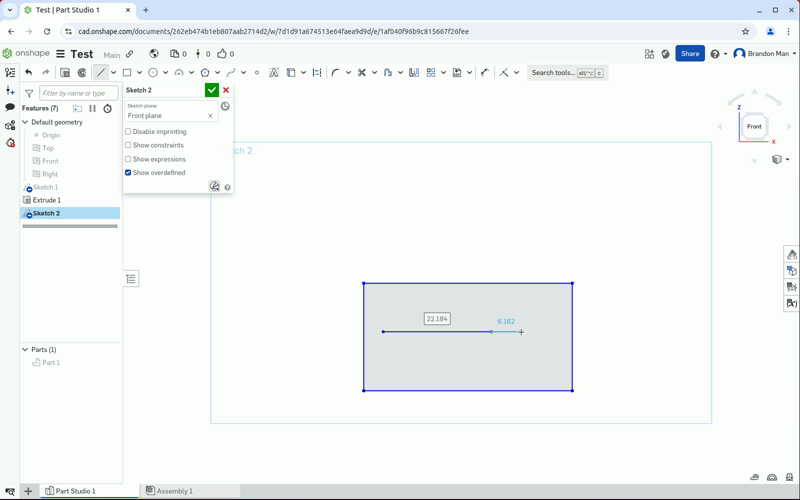
mouse_move(491, 327)
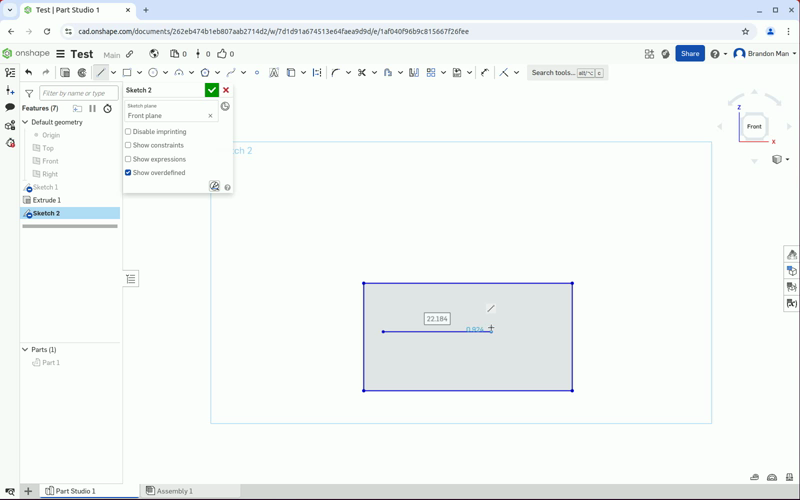
scroll(6)
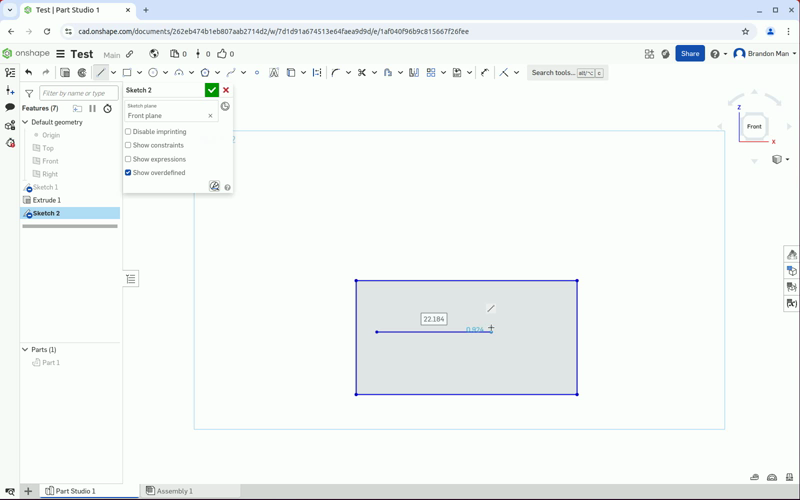
scroll(6)
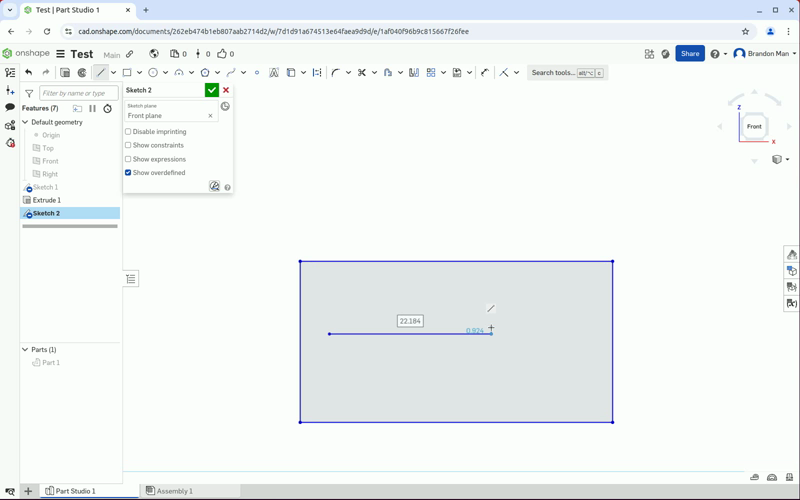
scroll(6)
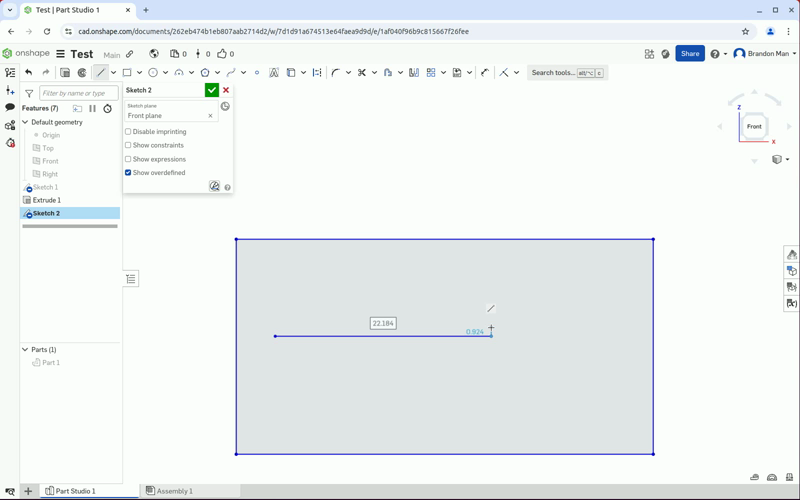
scroll(6)
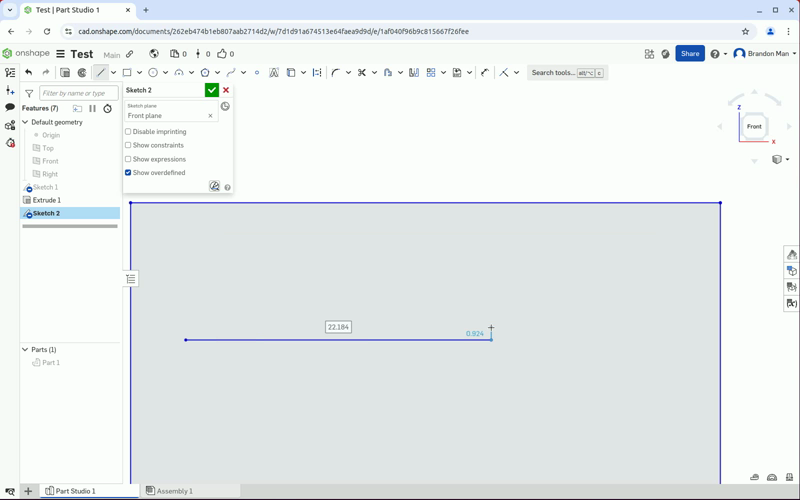
scroll(6)
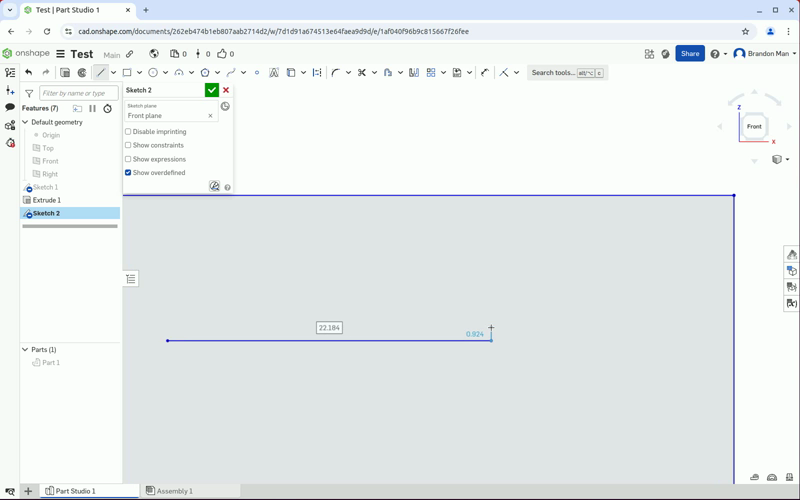
scroll(6)
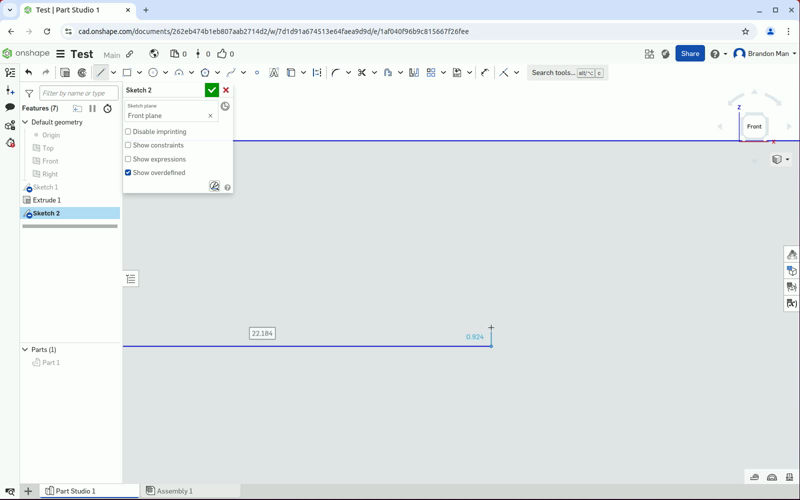
scroll(6)
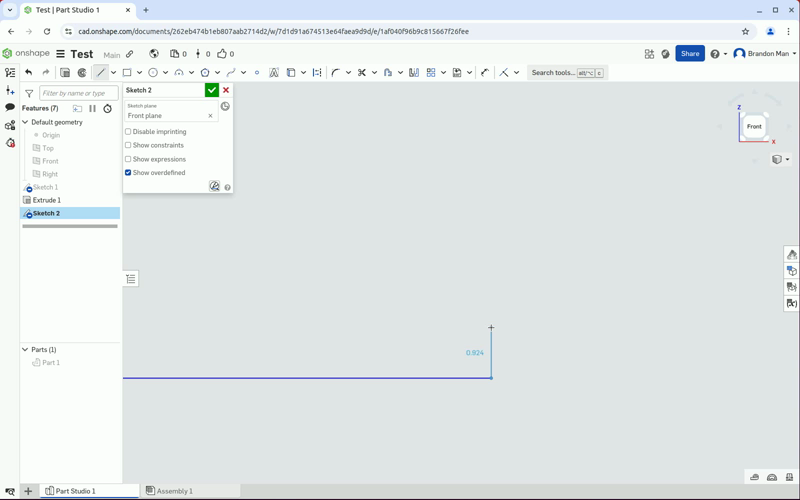
click(491, 327)
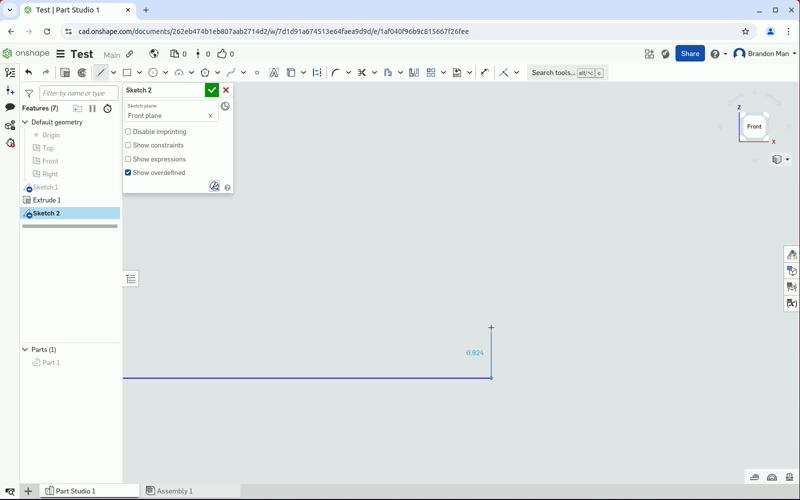
scroll(-6)
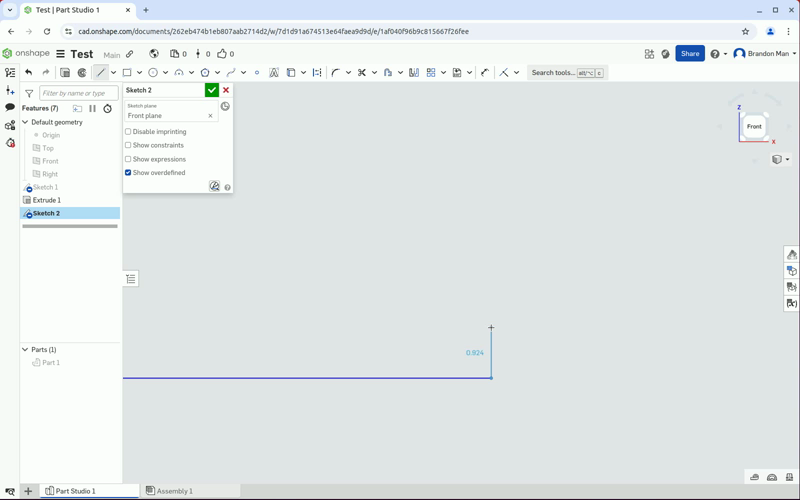
scroll(-6)
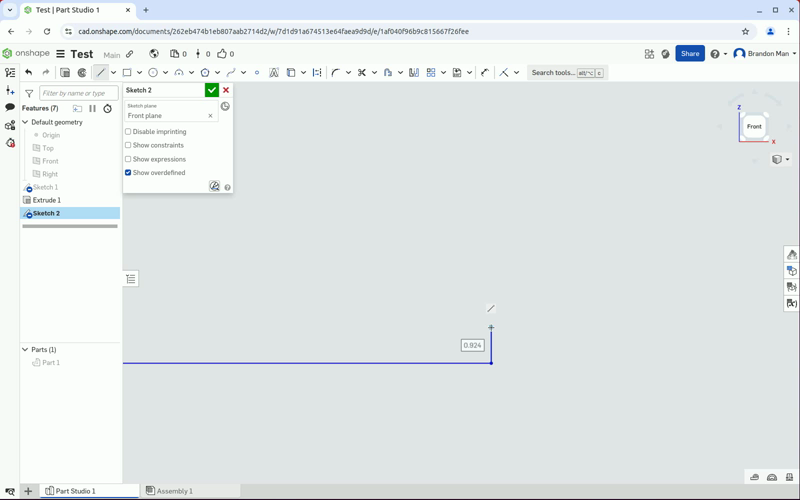
scroll(-6)
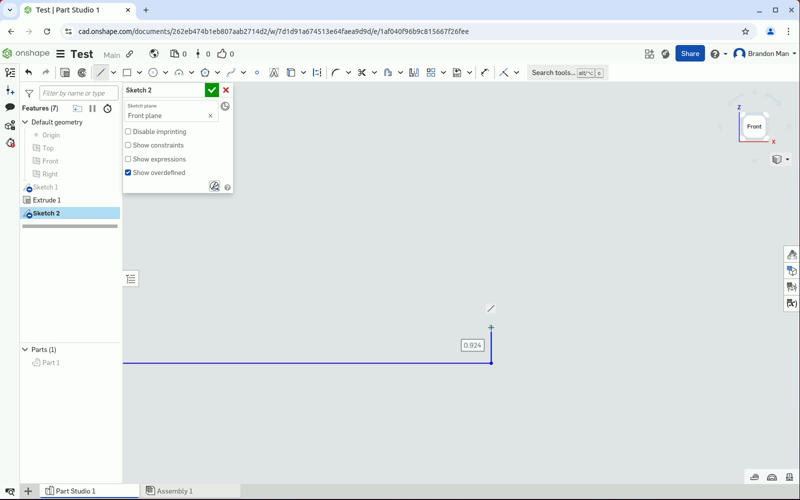
scroll(-6)
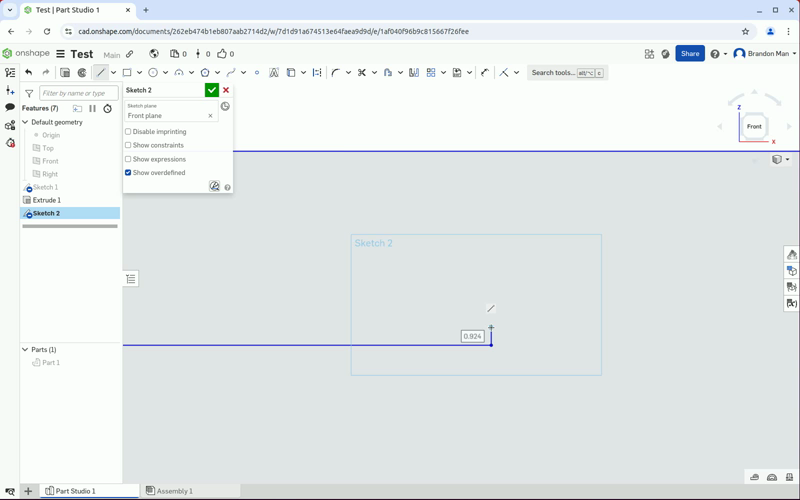
scroll(-6)
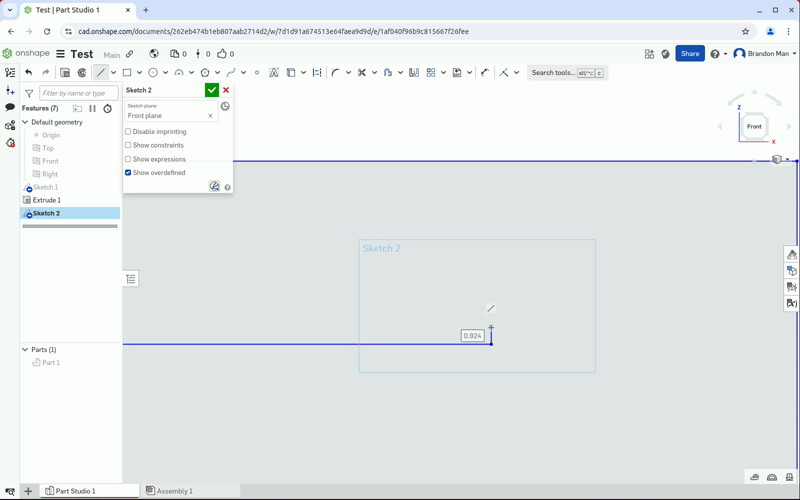
scroll(-6)
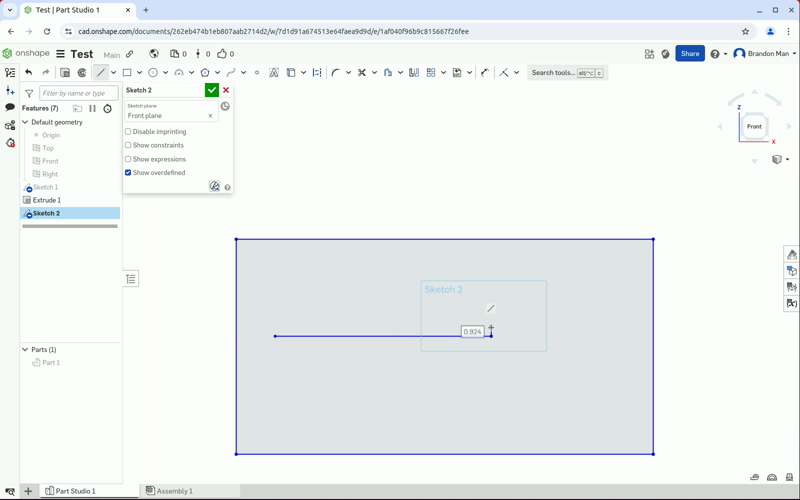
scroll(-6)
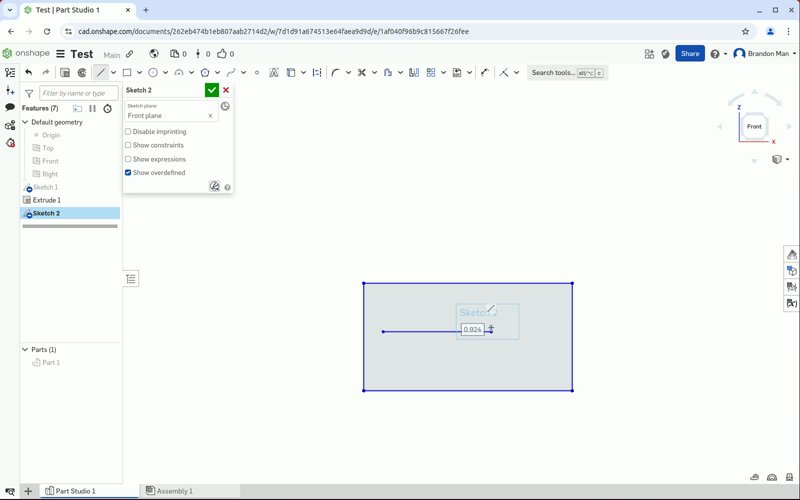
key_up(shift)
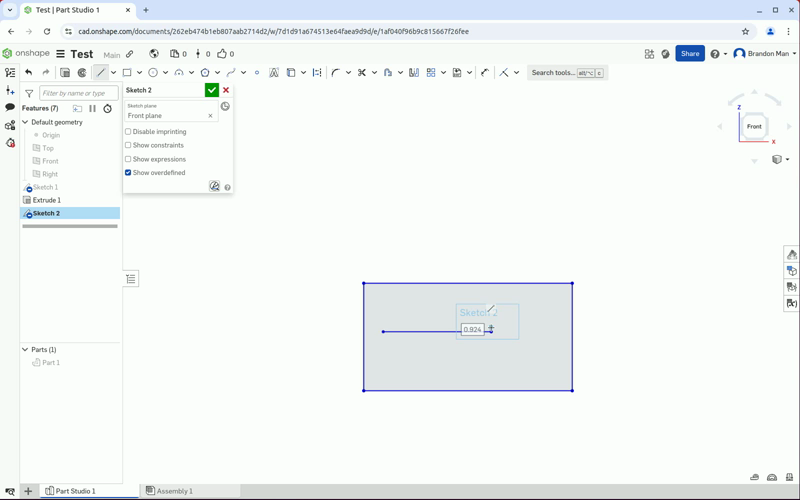
key_down(shift)
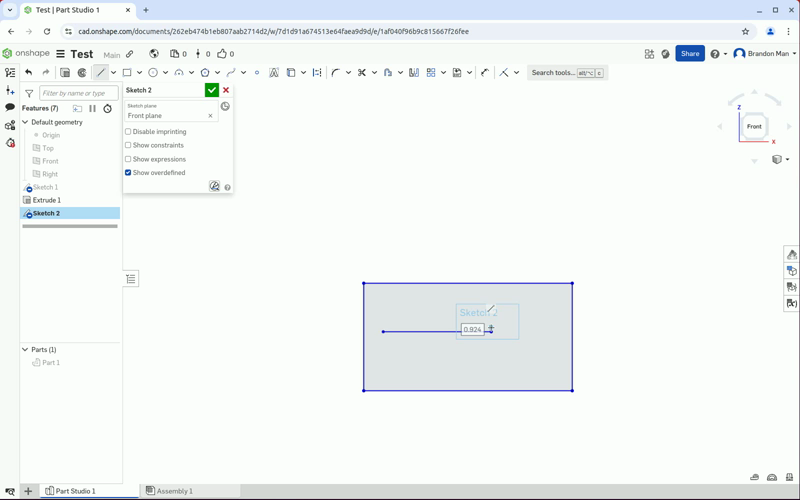
mouse_move(383, 327)
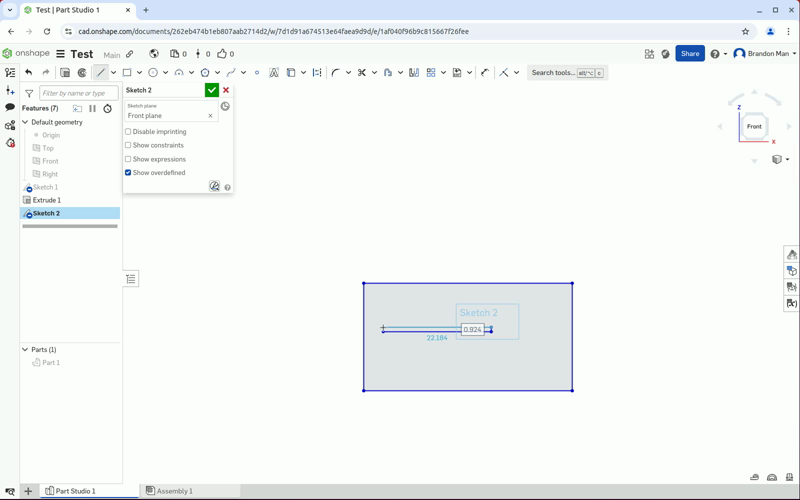
scroll(6)
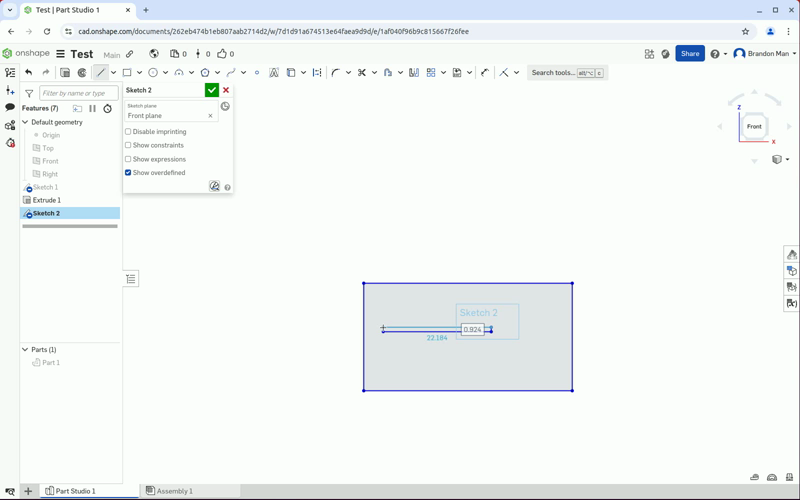
scroll(6)
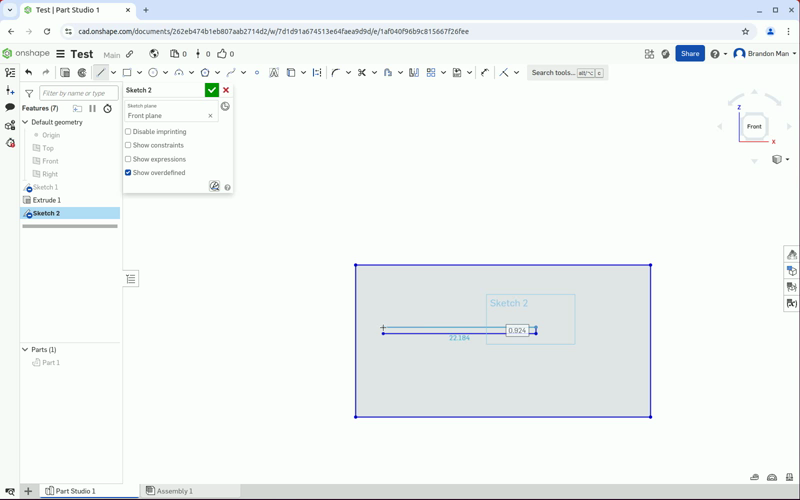
scroll(6)
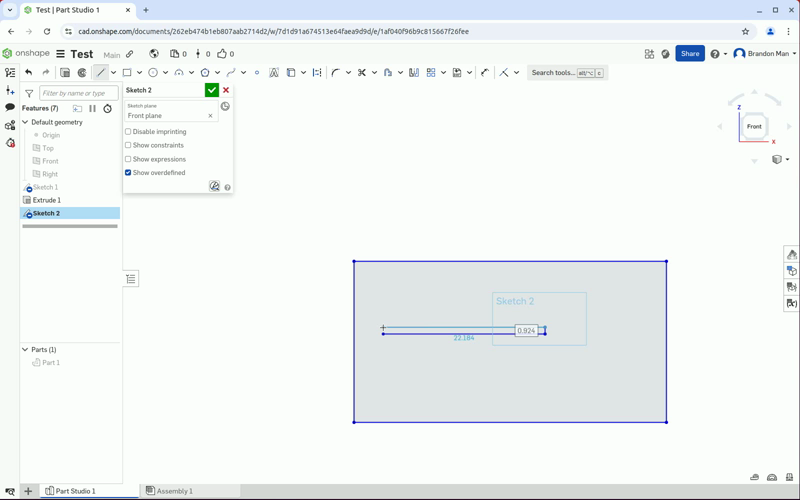
scroll(6)
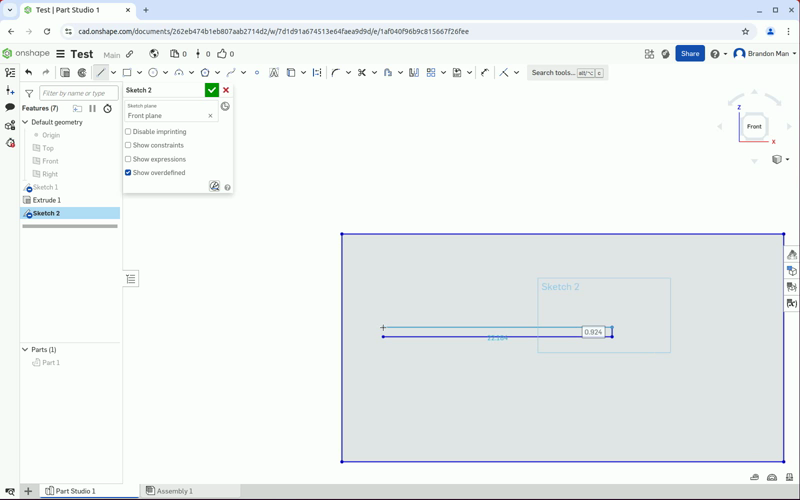
scroll(6)
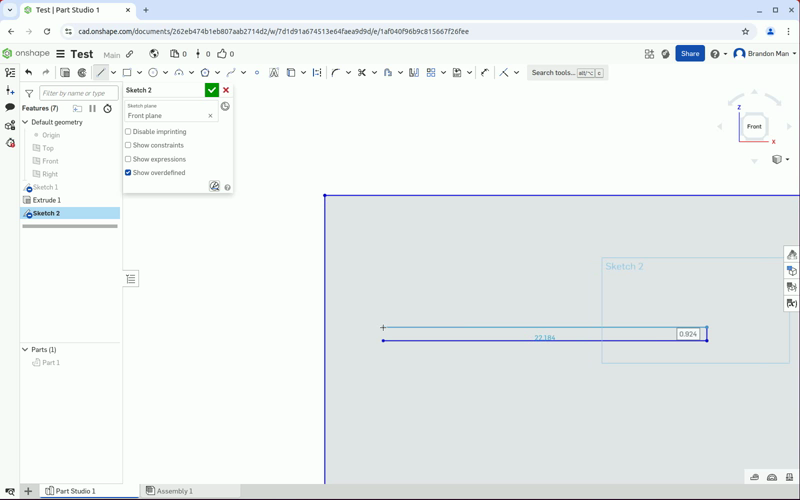
scroll(6)
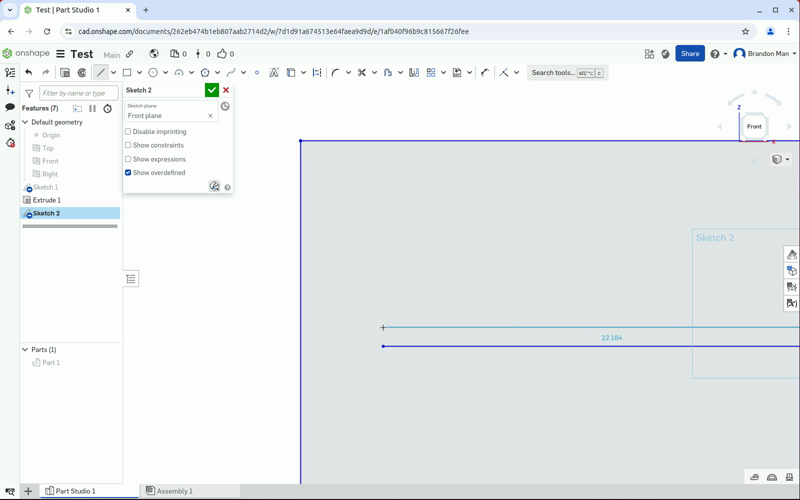
scroll(6)
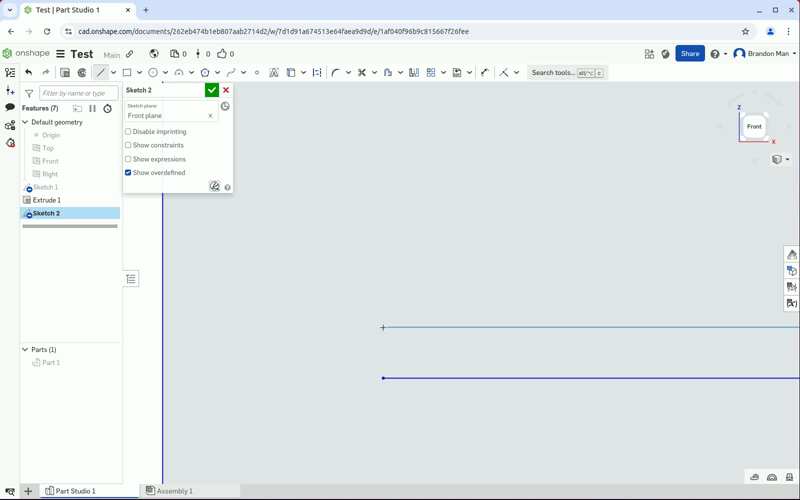
click(383, 327)
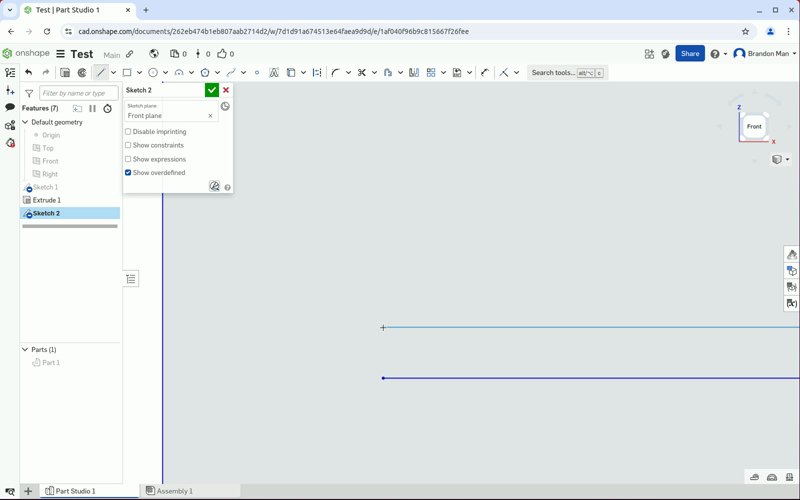
scroll(-6)
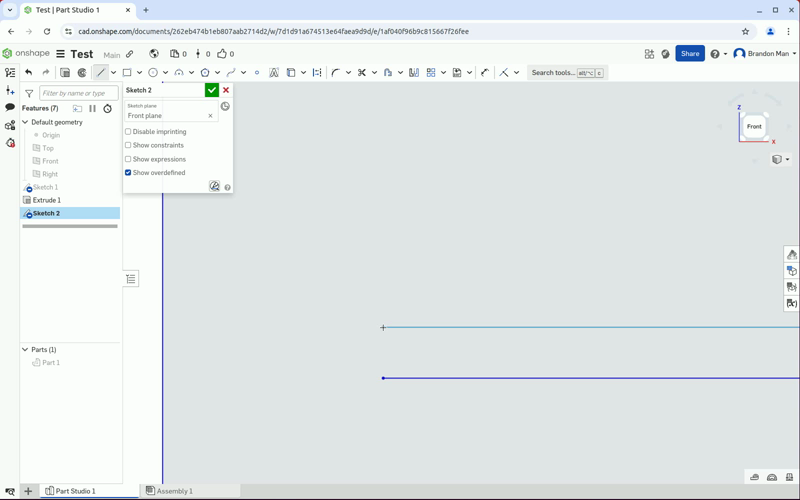
scroll(-6)
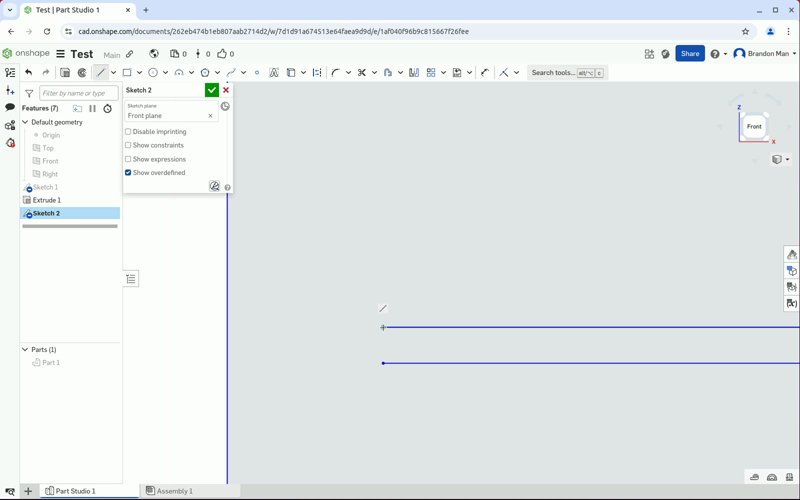
scroll(-6)
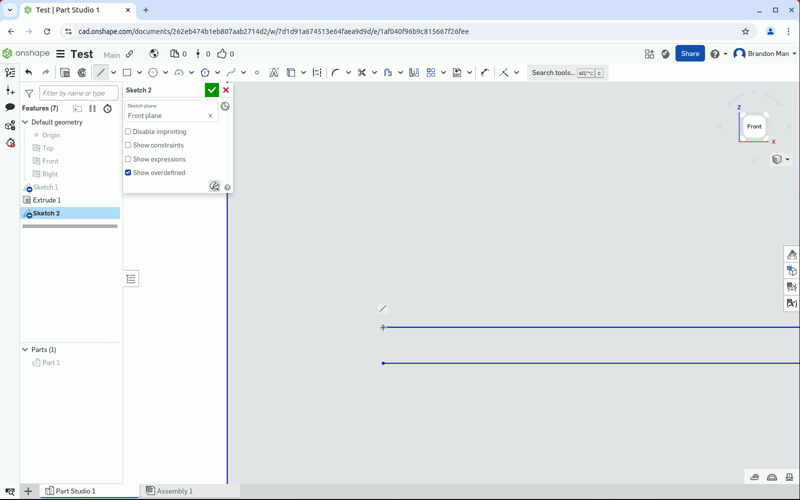
scroll(-6)
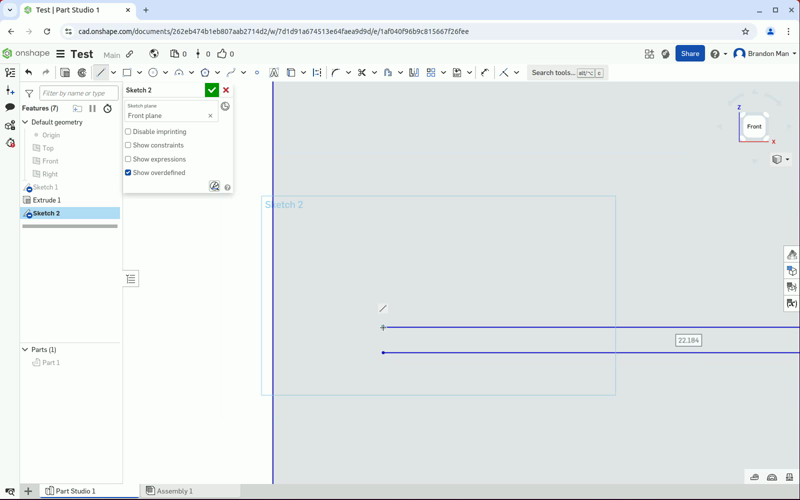
scroll(-6)
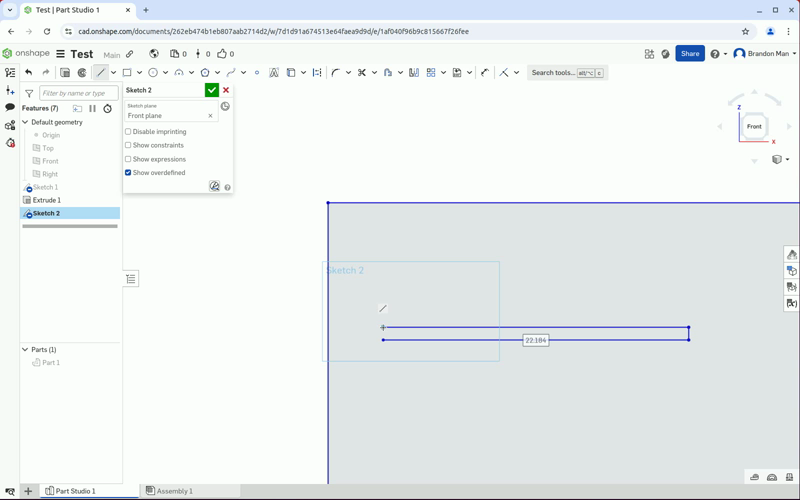
scroll(-6)
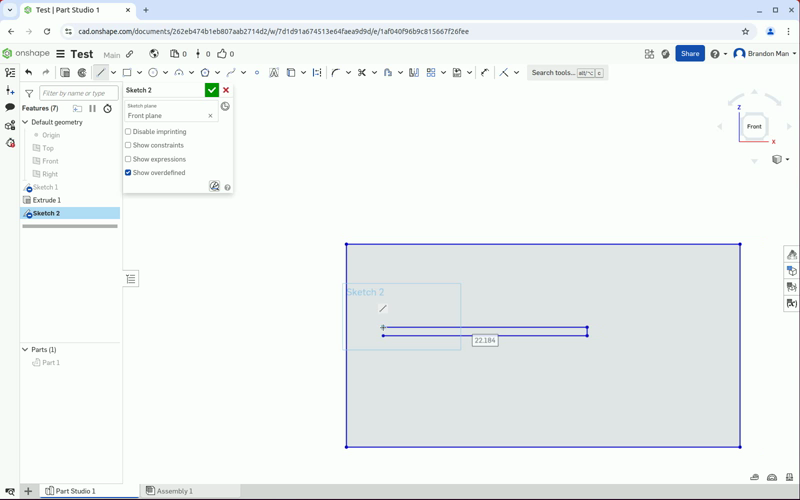
scroll(-6)
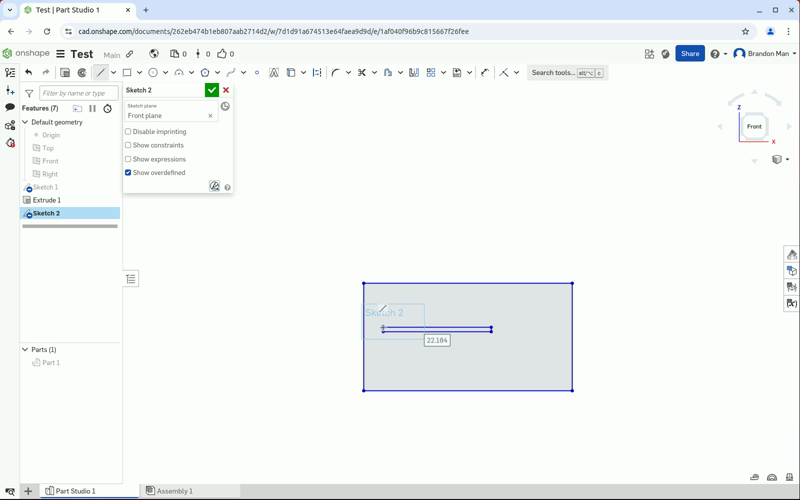
key_up(shift)
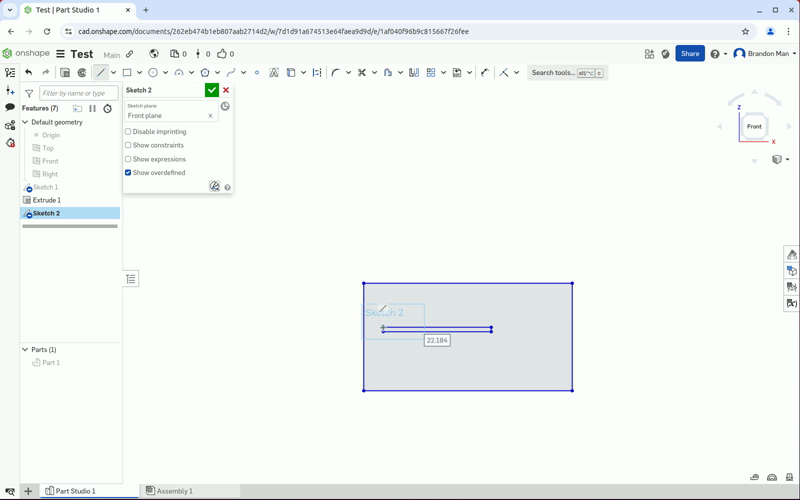
mouse_move(413, 327)
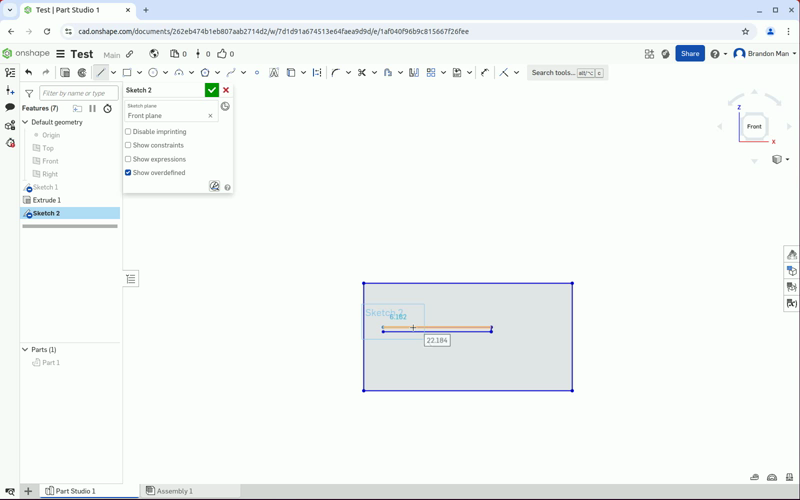
key_down(shift)
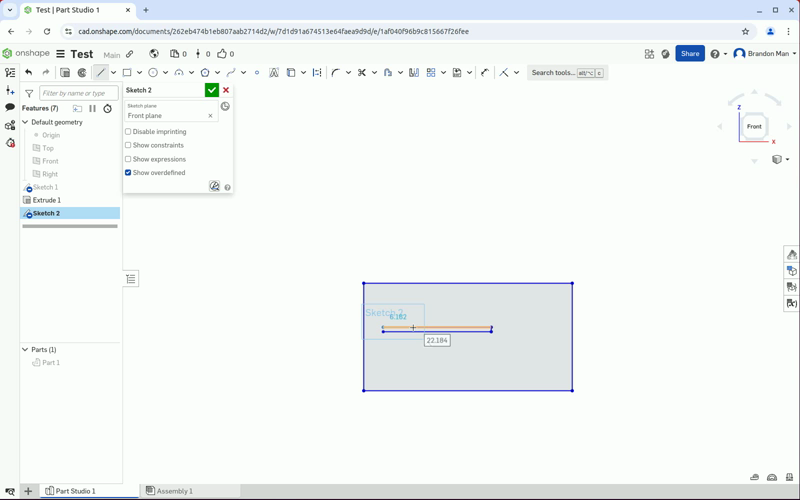
mouse_move(383, 331)
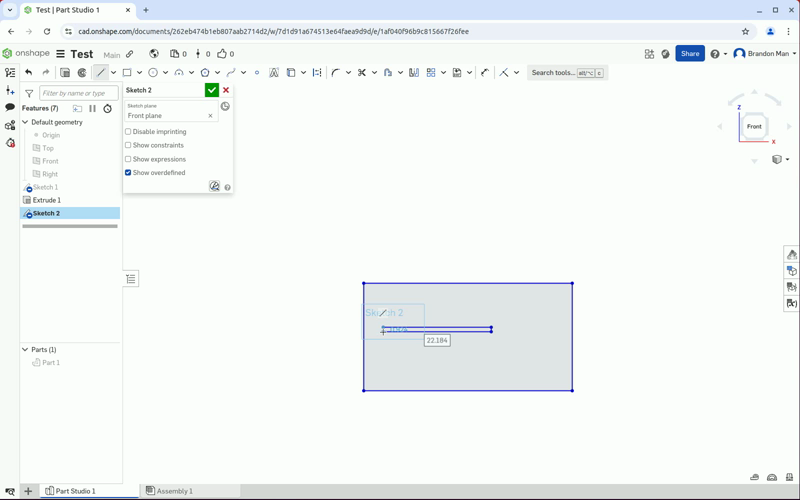
scroll(6)
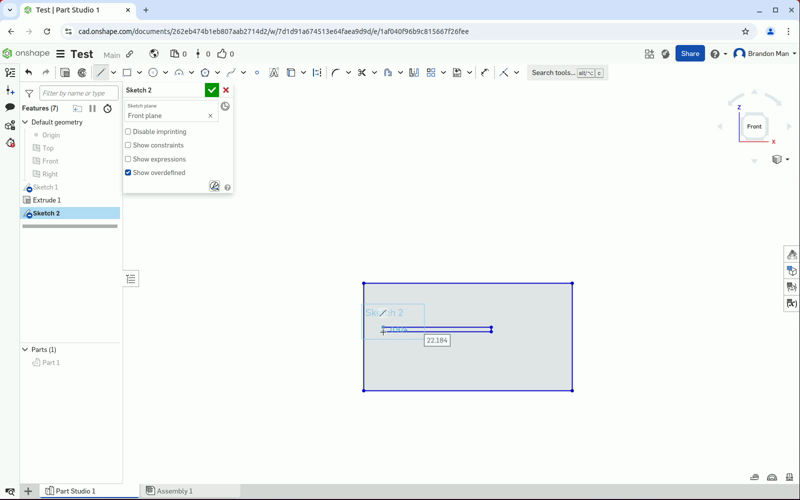
scroll(6)
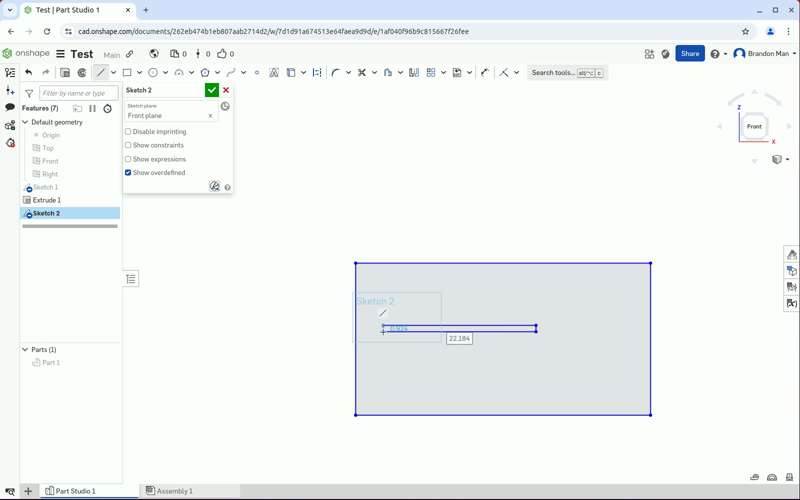
scroll(6)
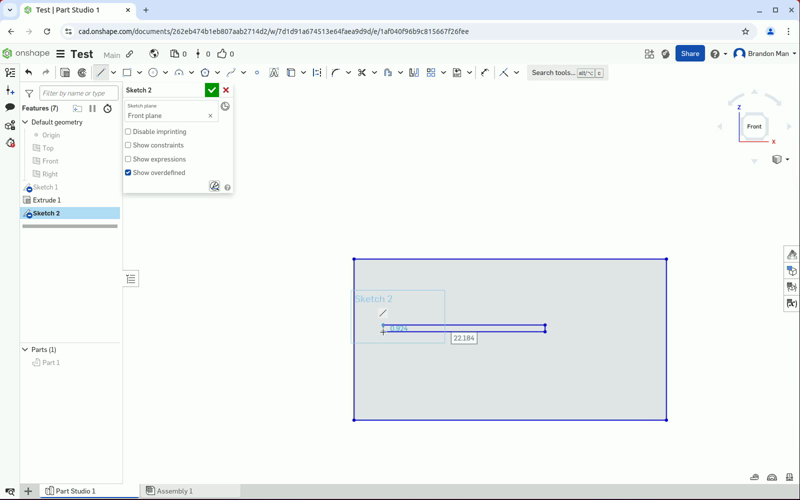
scroll(6)
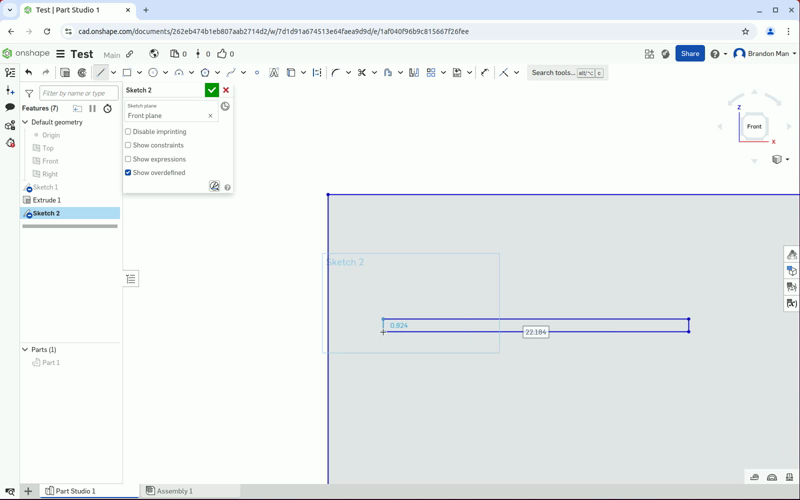
scroll(6)
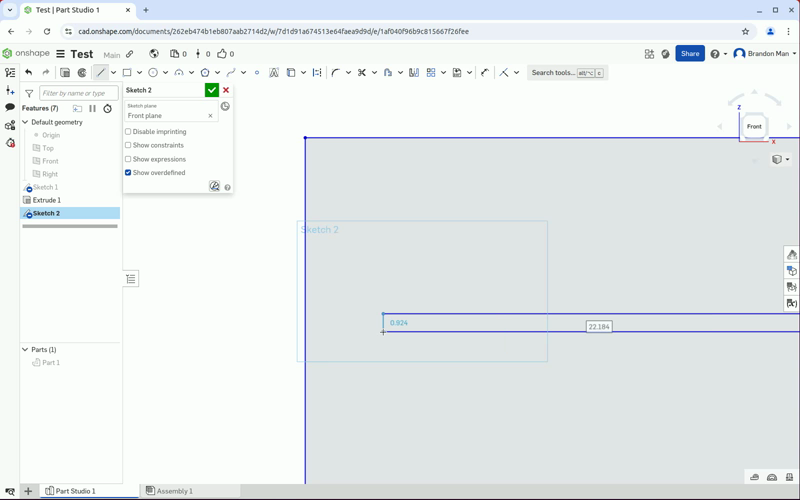
scroll(6)
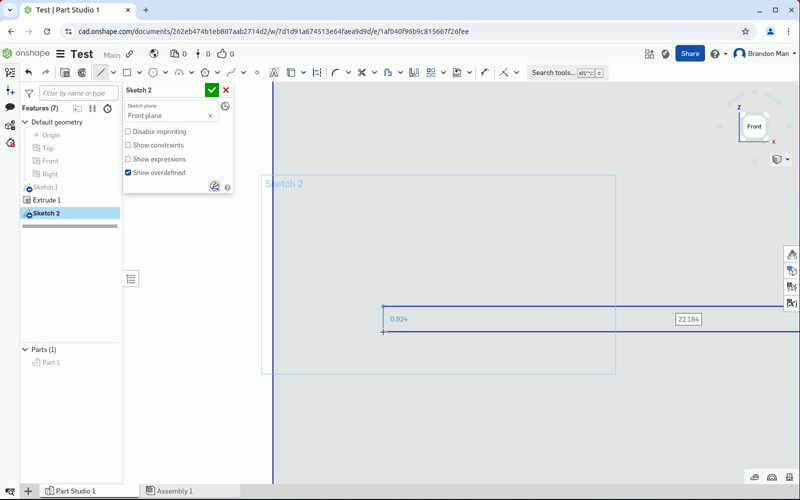
scroll(6)
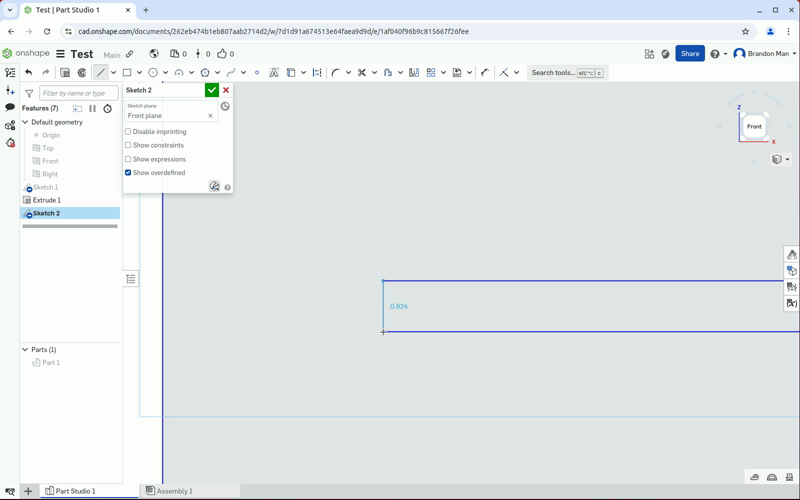
key_up(shift)
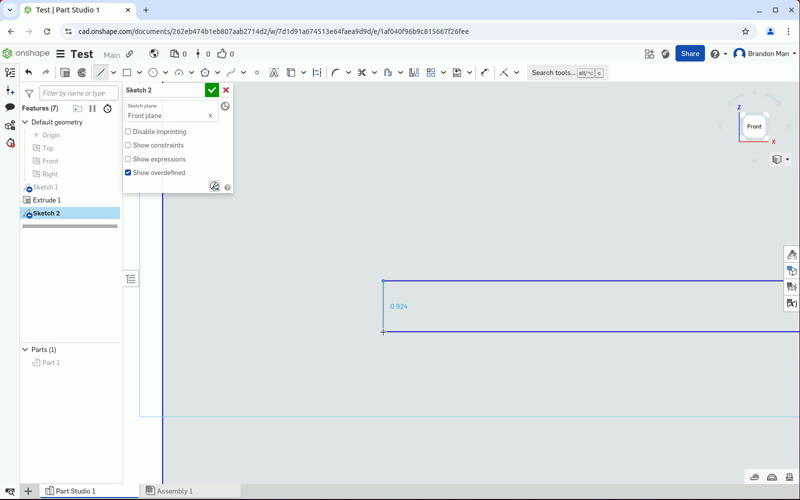
click(383, 331)
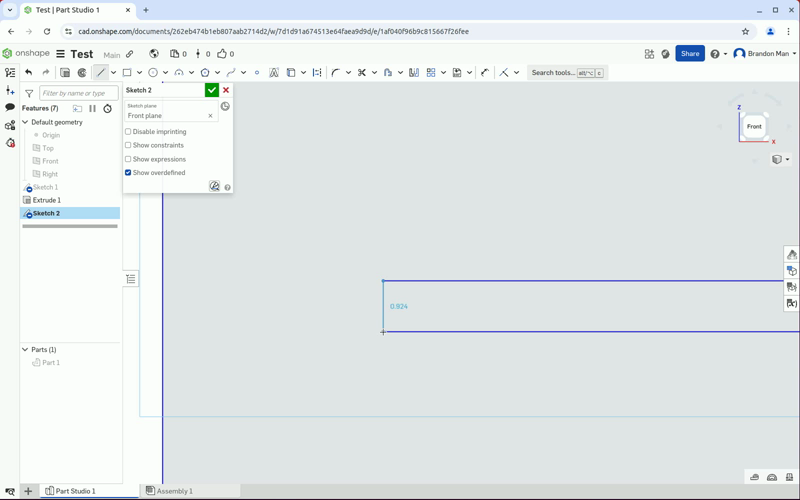
scroll(-6)
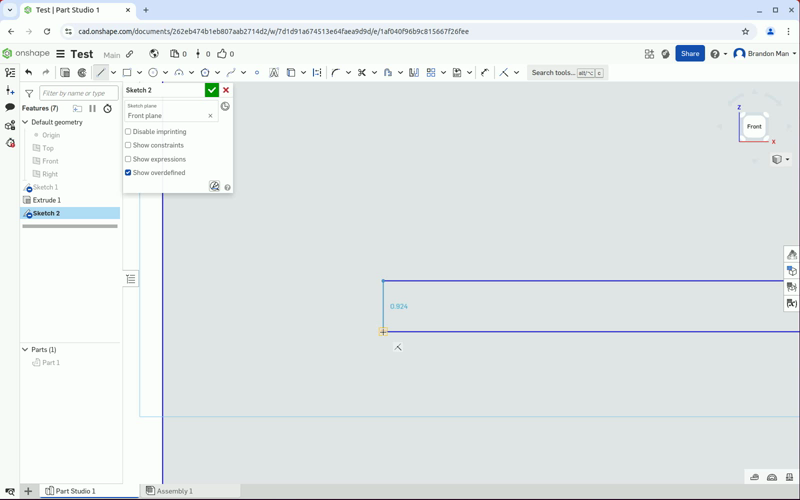
scroll(-6)
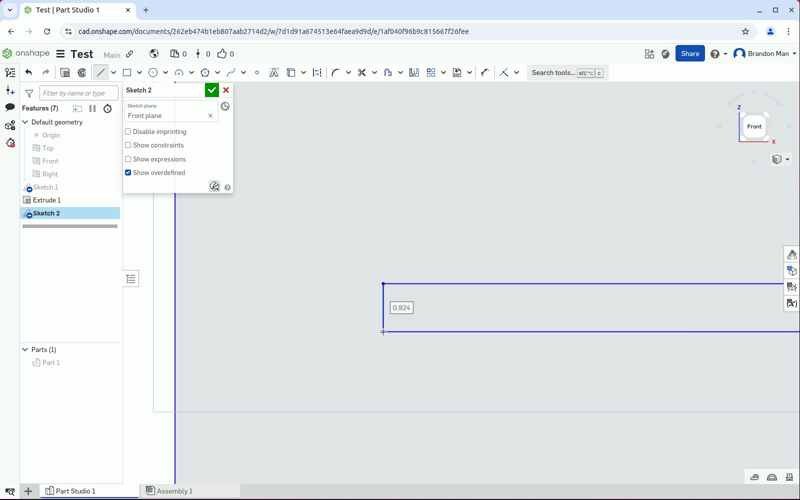
scroll(-6)
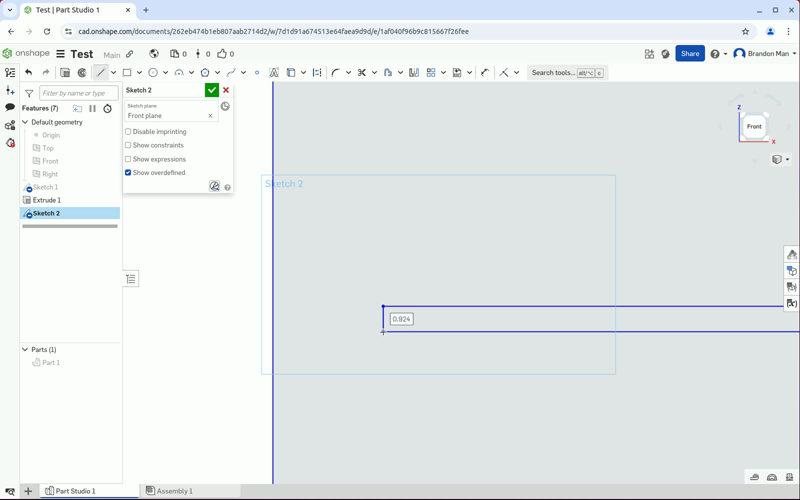
scroll(-6)
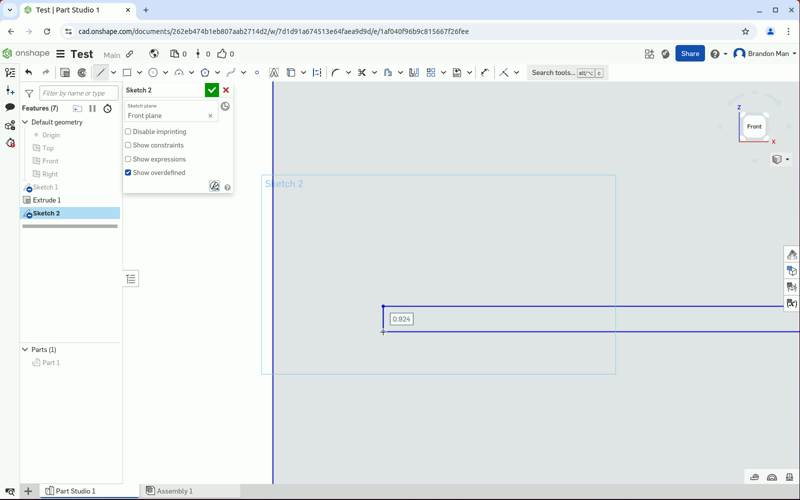
scroll(-6)
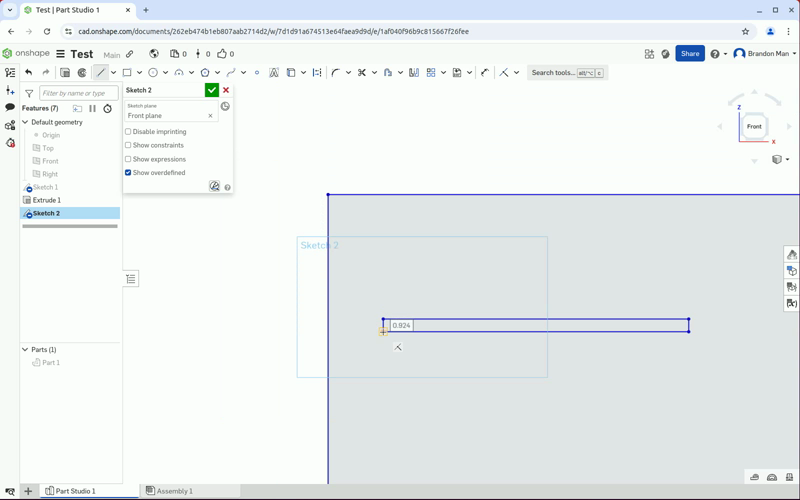
scroll(-6)
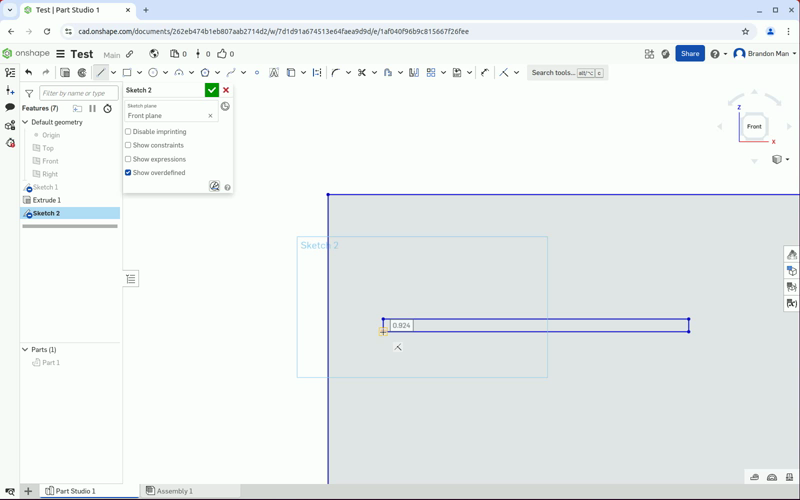
scroll(-6)
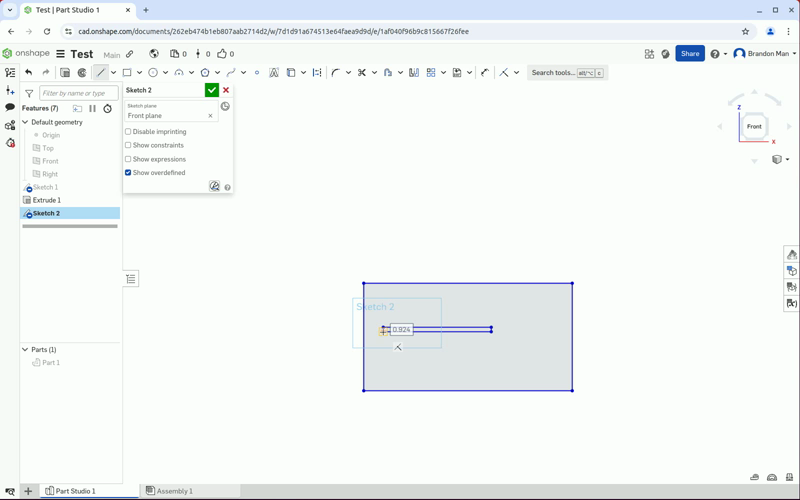
key(esc)
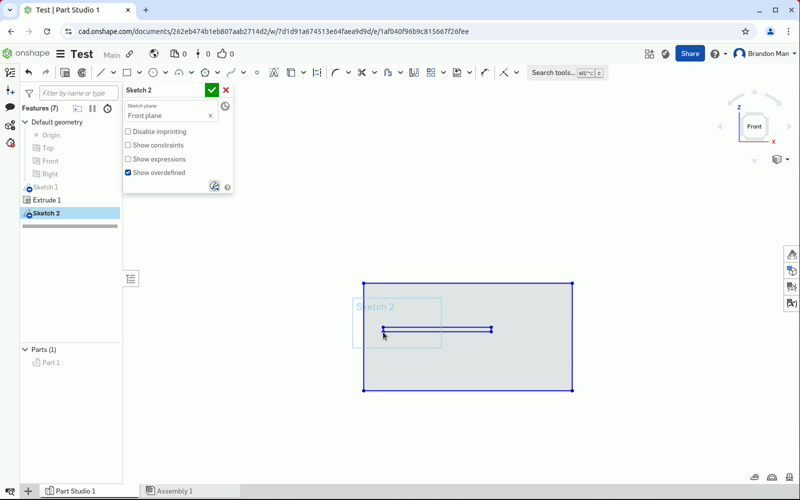
mouse_move(462, 358)
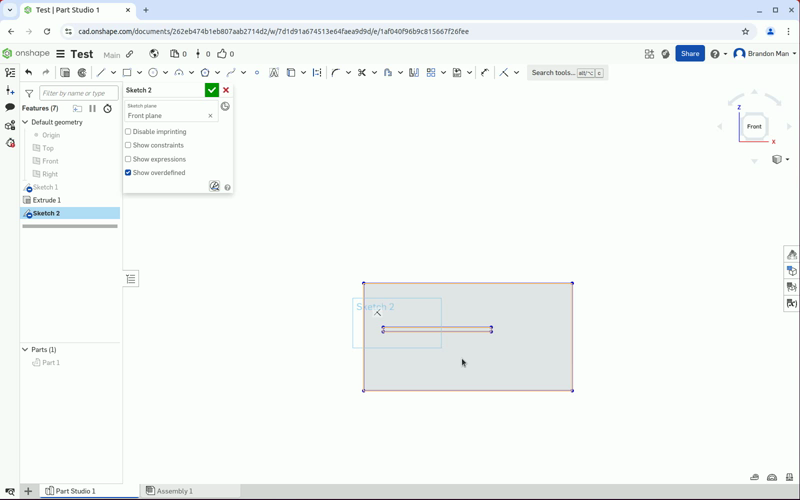
click(462, 358)
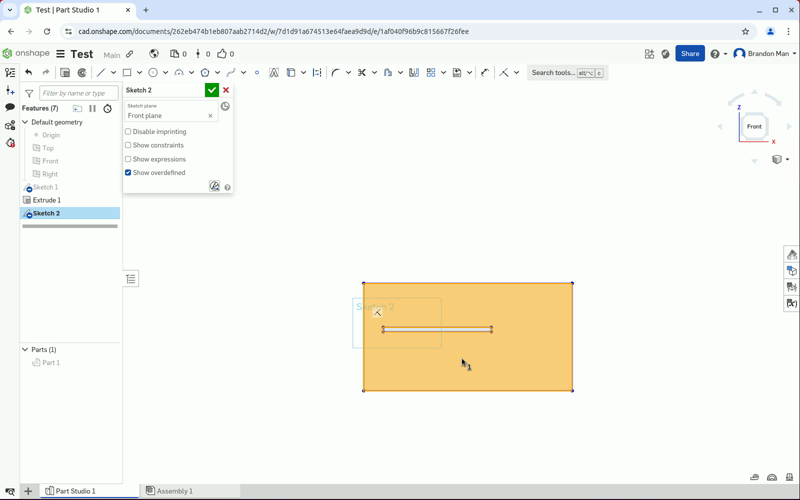
mouse_move(73, 352)
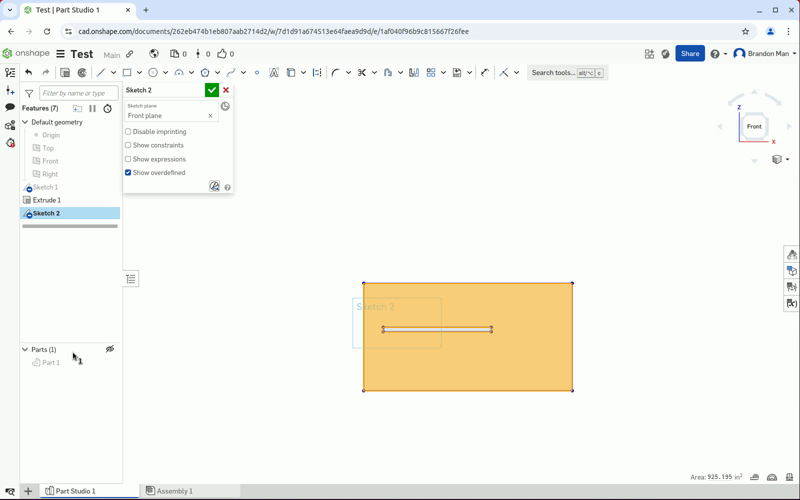
key(shift+y)
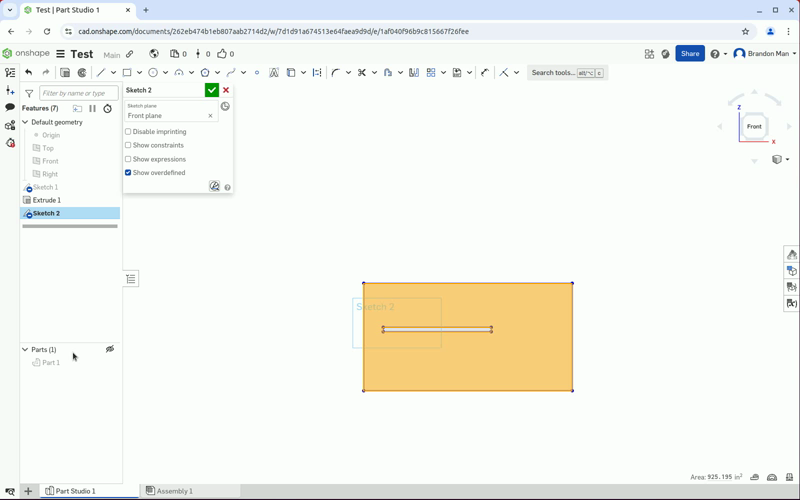
key(shift+e)
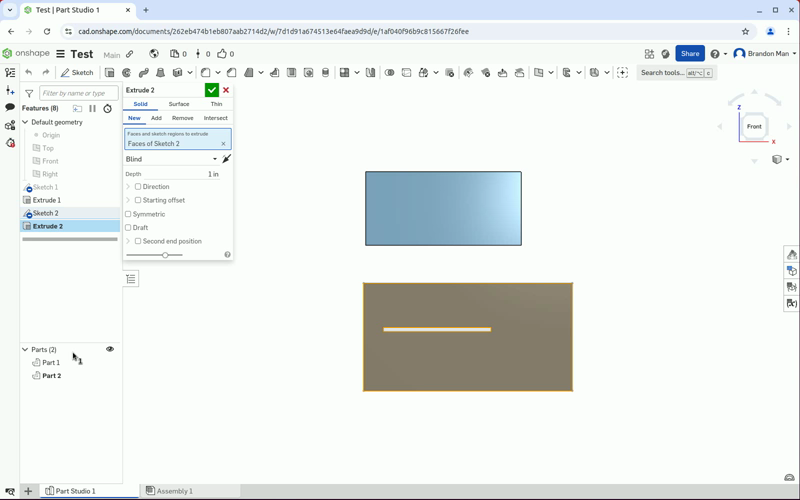
mouse_move(143, 106)
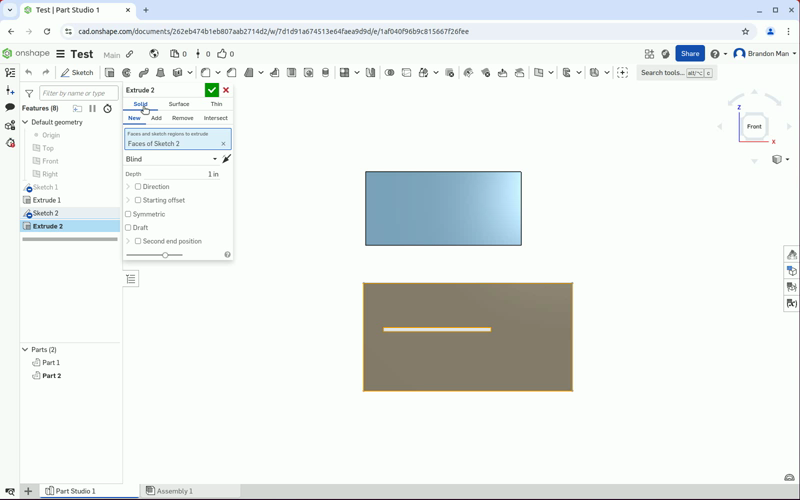
click(143, 106)
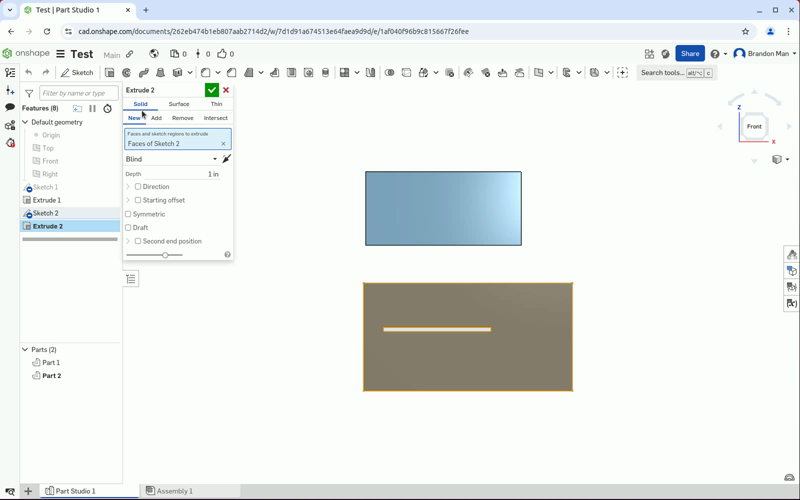
mouse_move(137, 120)
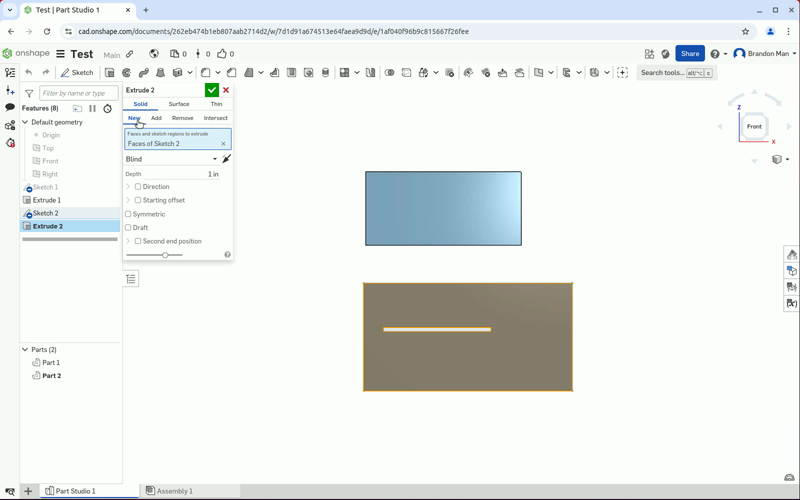
click(137, 120)
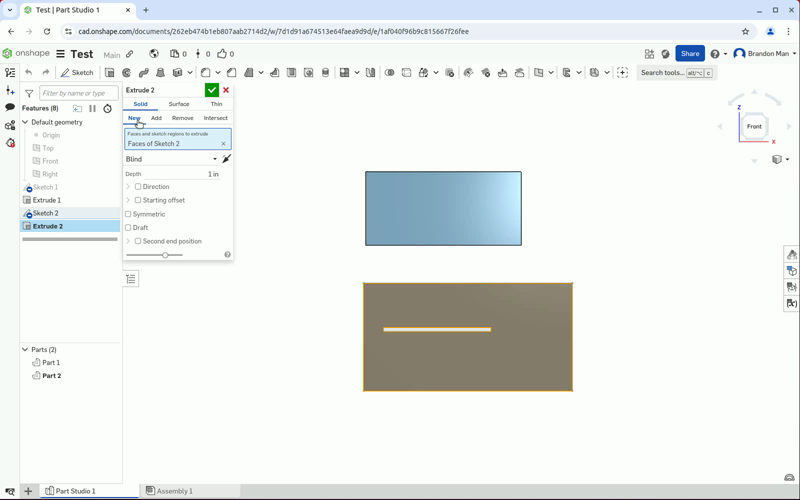
key(tab, 4)
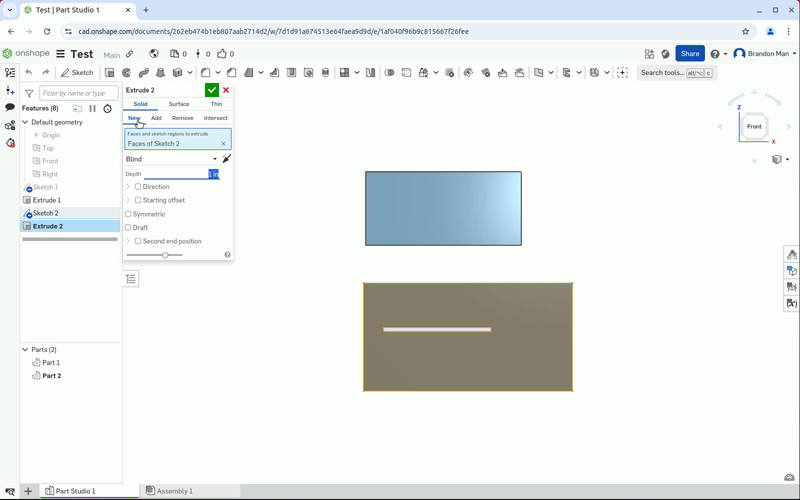
text(10.591)
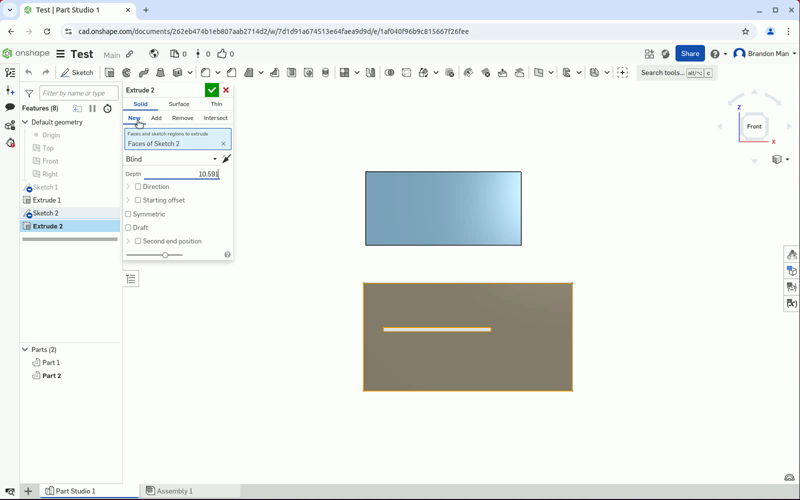
key(enter)
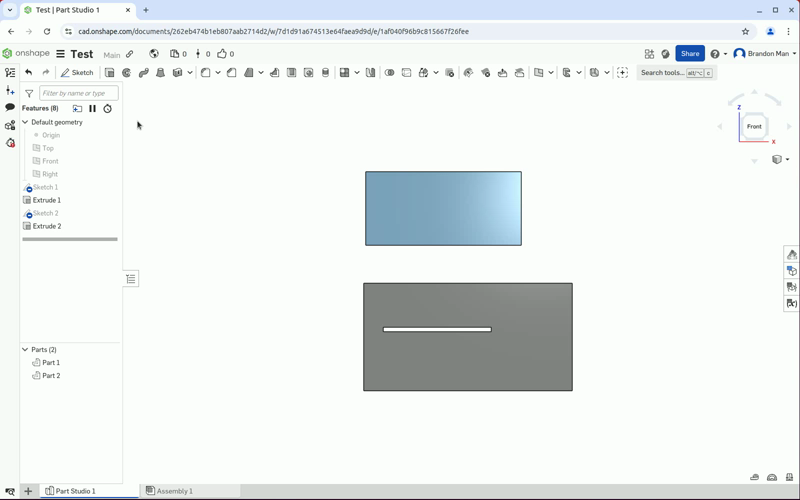
key(shift+h)
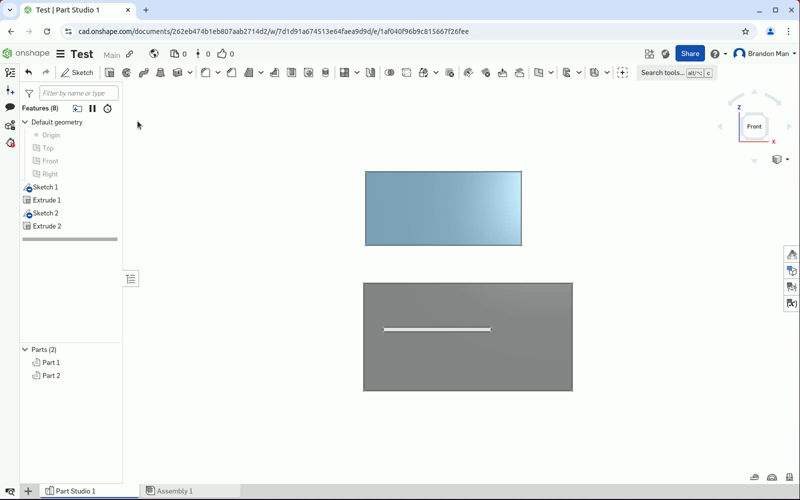
key(shift+h)
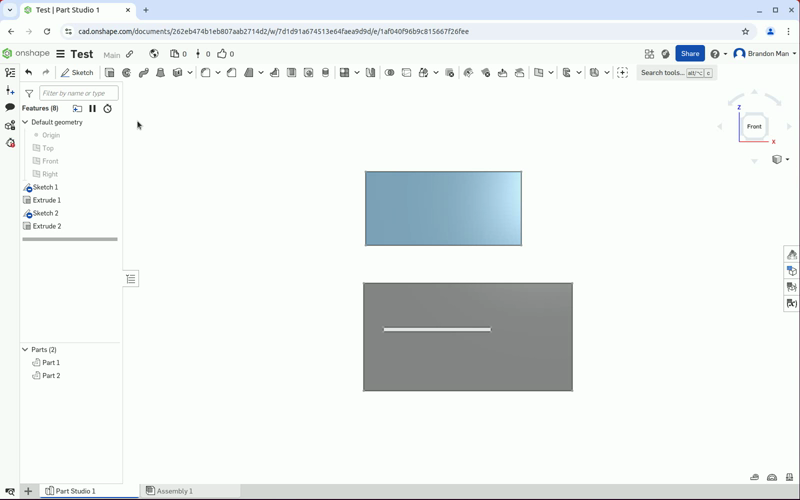
key(shift+7)
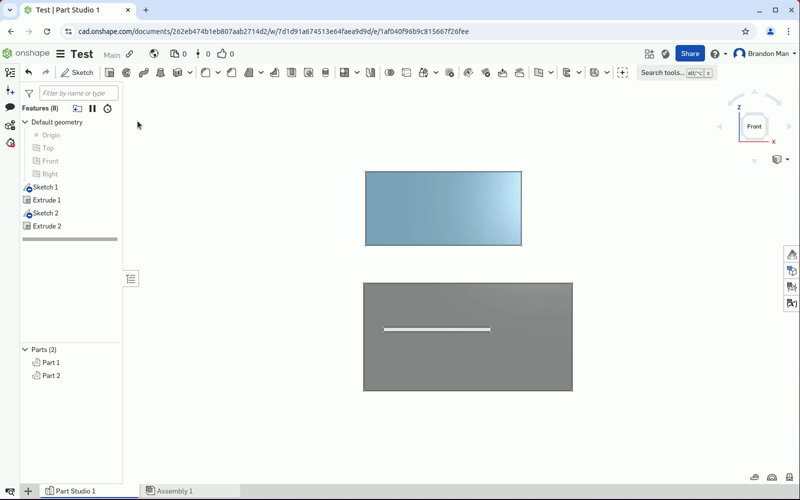
key(left, 2)
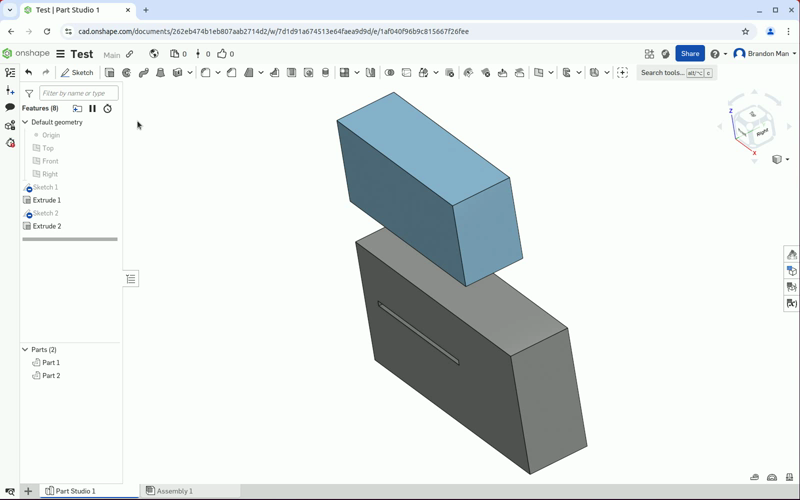
key(down, 2)
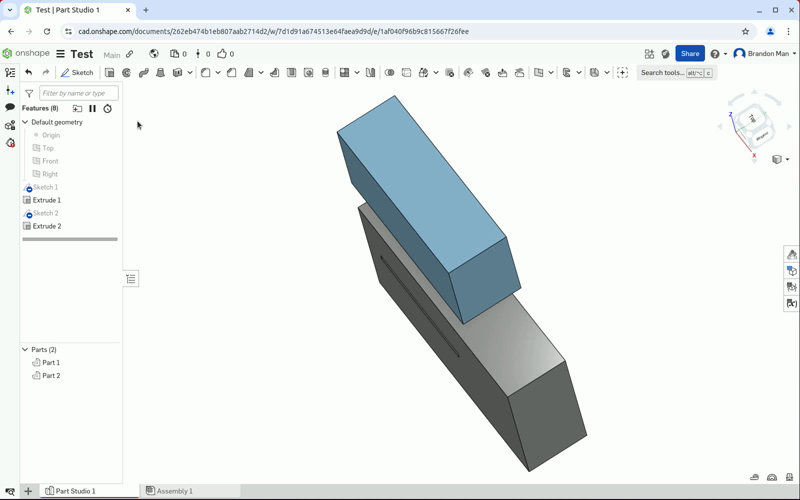
key(up, 2)
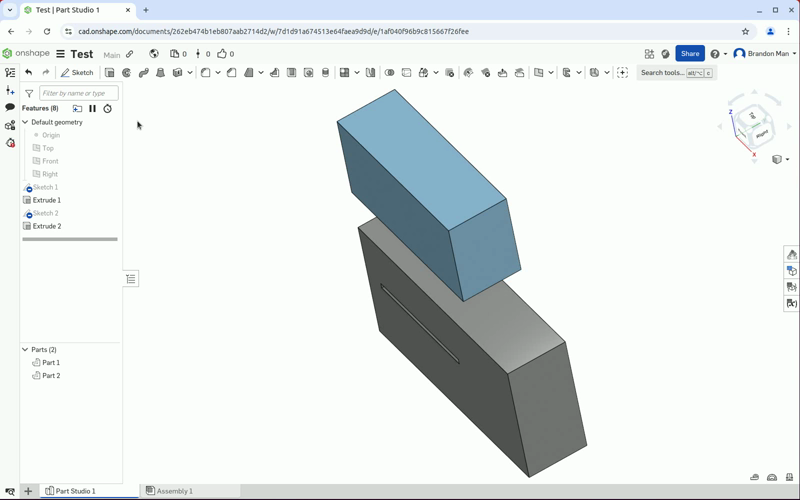
key(right, 2)
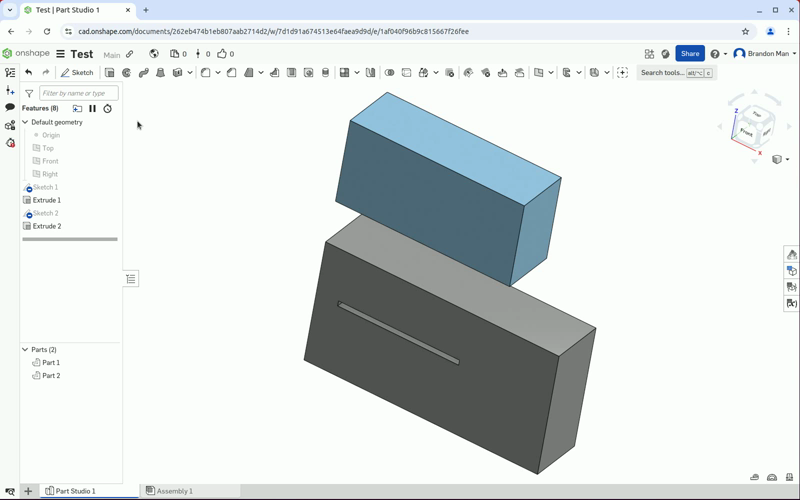
mouse_move(73, 189)
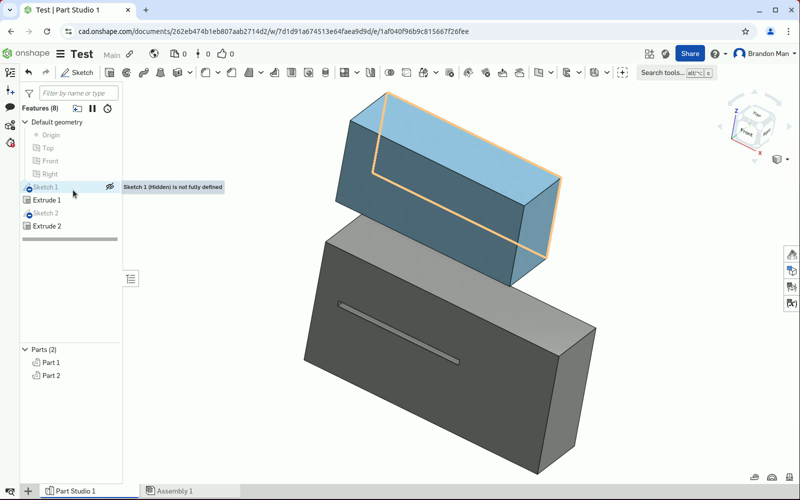
click(73, 189)